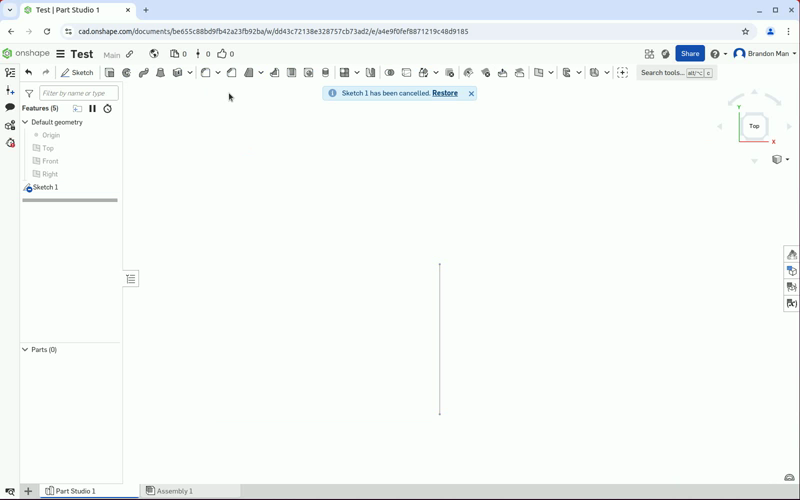
key(shift+h)
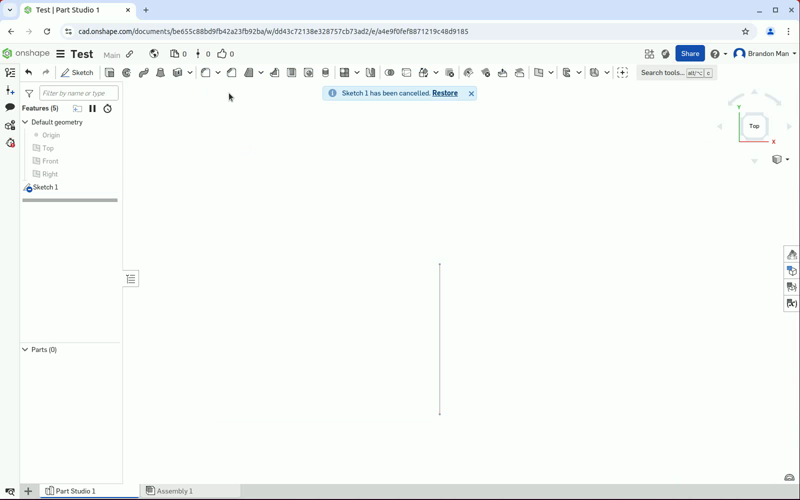
key(shift+s)
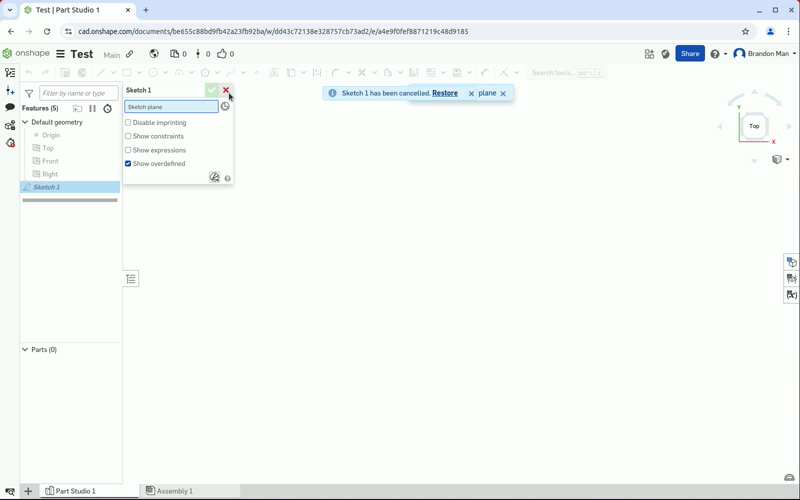
mouse_move(73, 150)
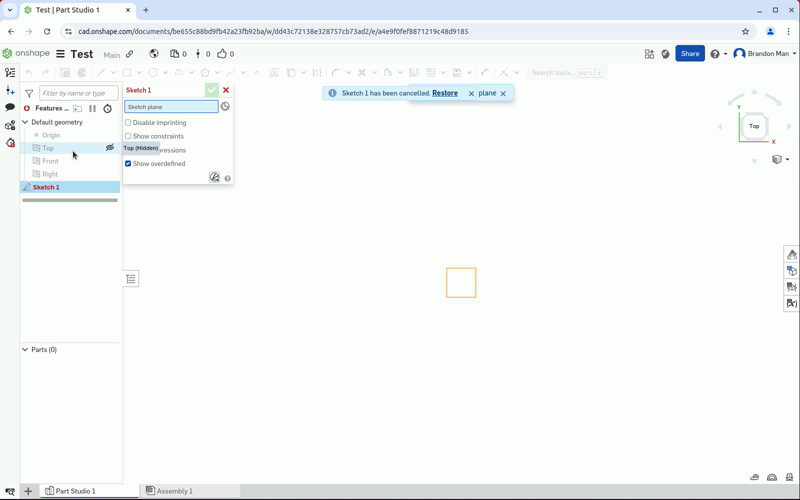
click(73, 150)
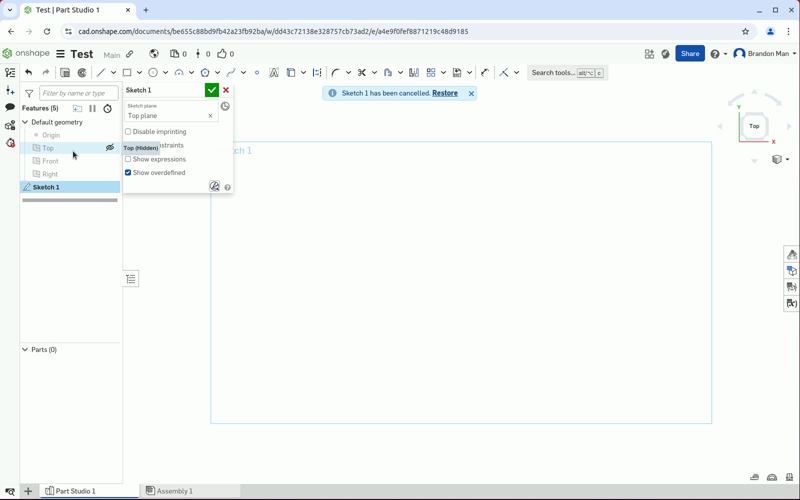
mouse_move(73, 352)
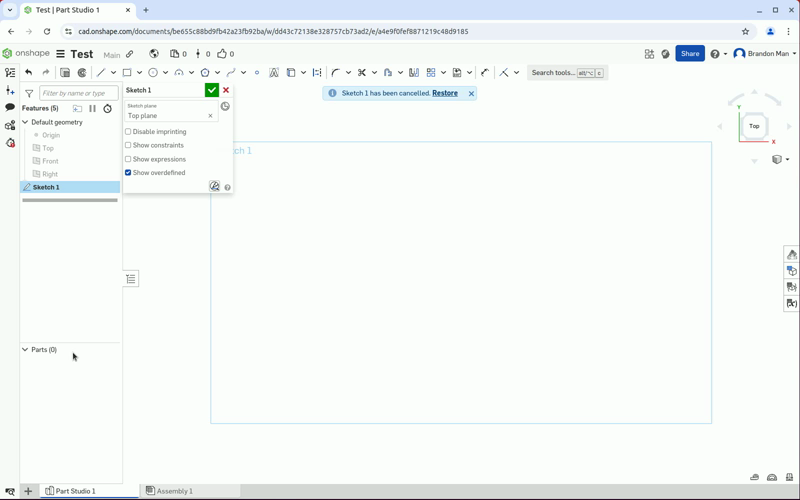
key(y)
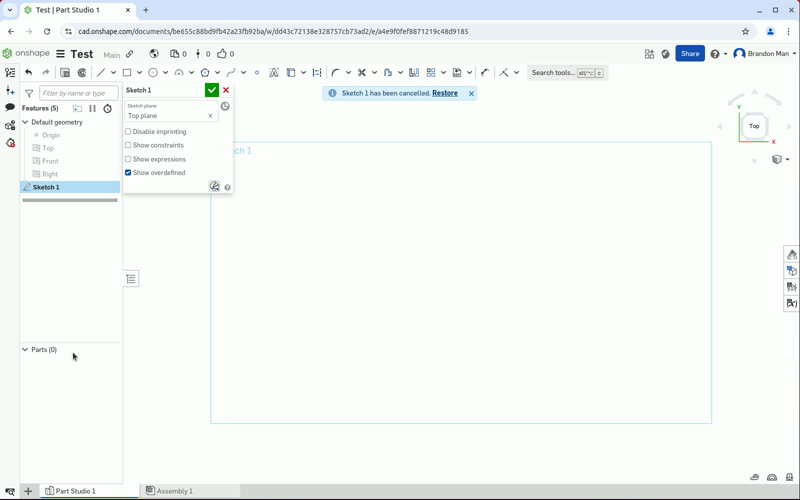
key(c)
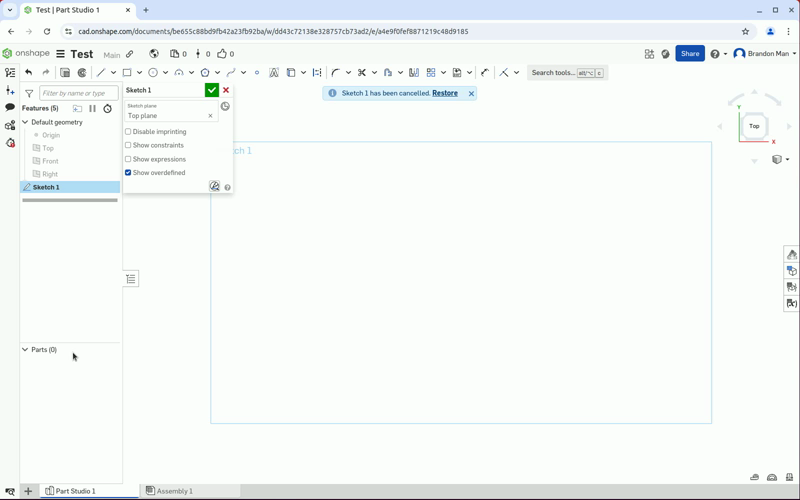
key_down(shift)
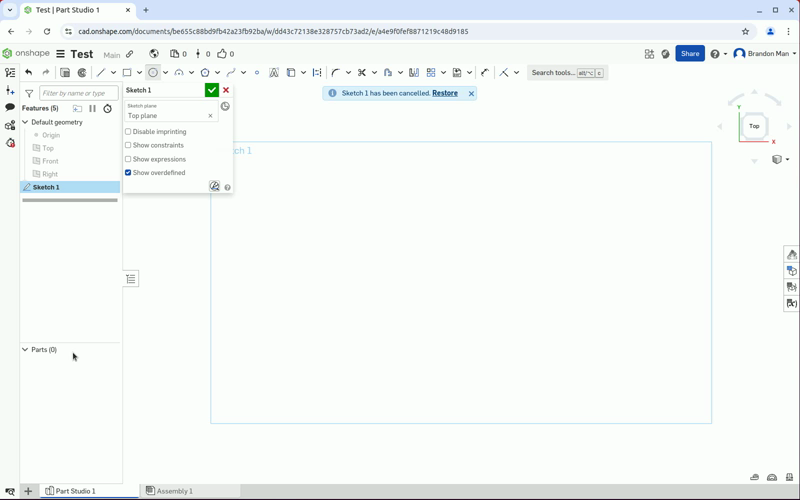
mouse_move(461, 282)
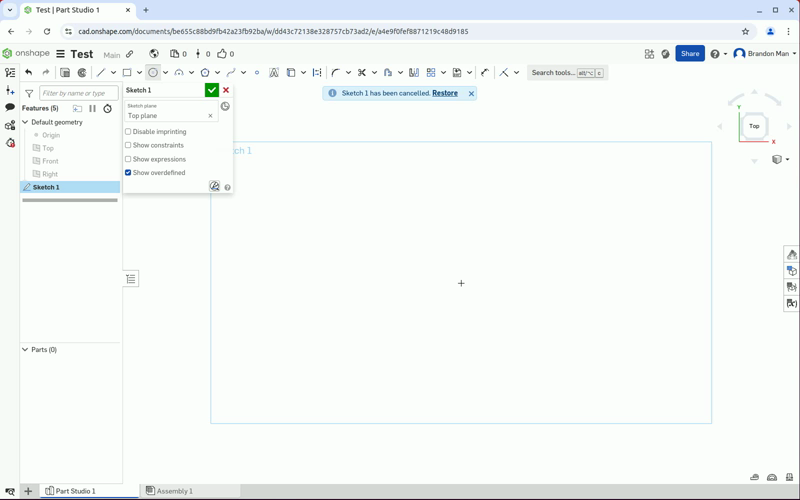
click(461, 282)
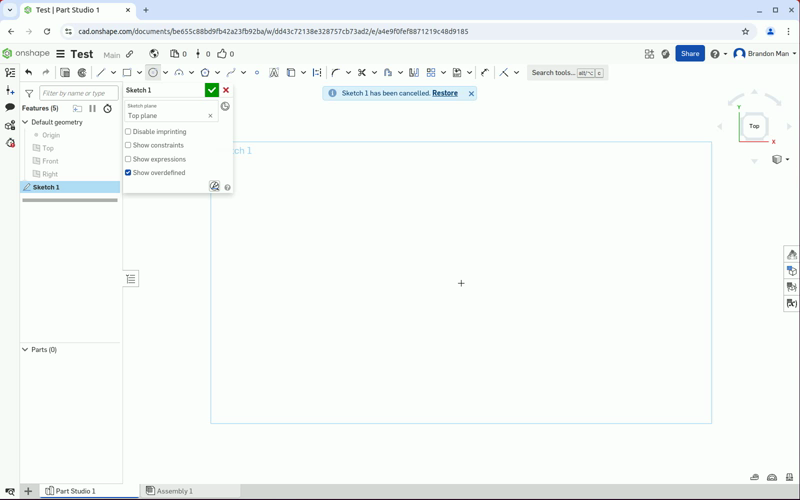
key_up(shift)
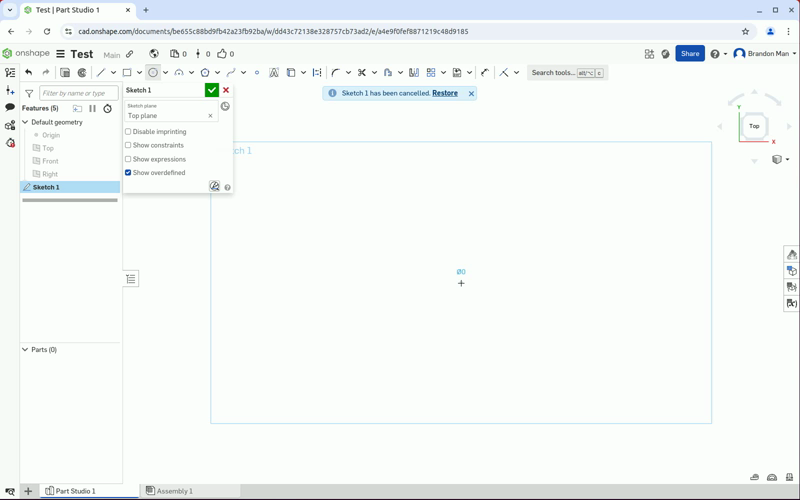
mouse_move(514, 282)
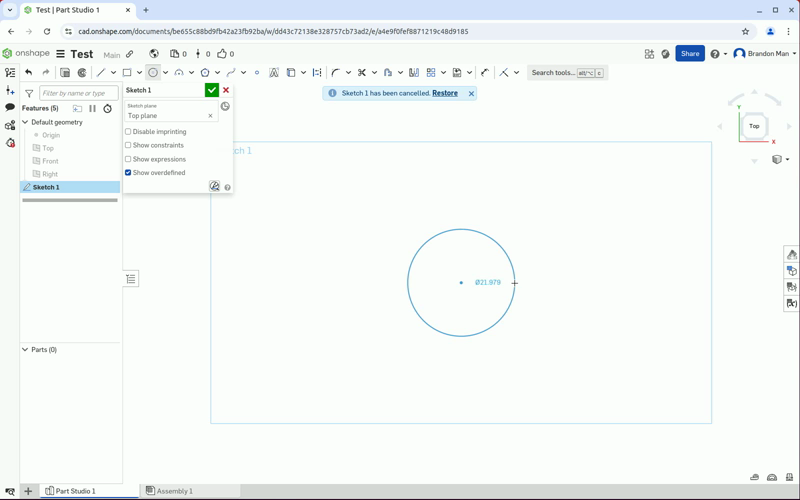
click(514, 282)
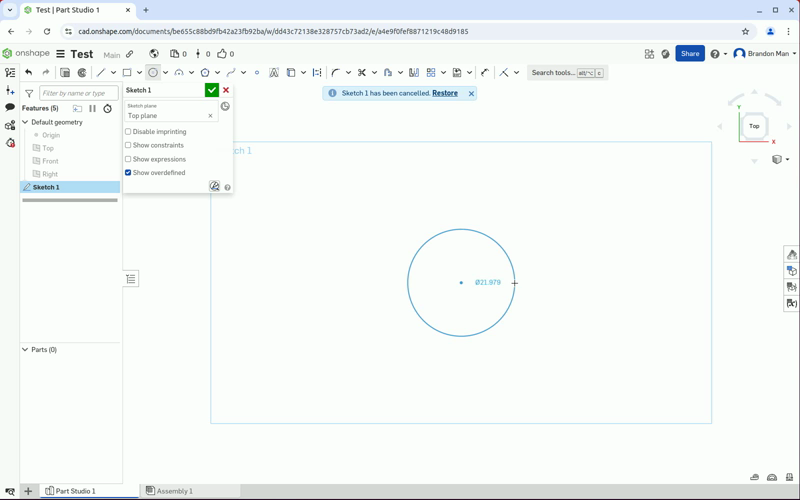
key(esc)
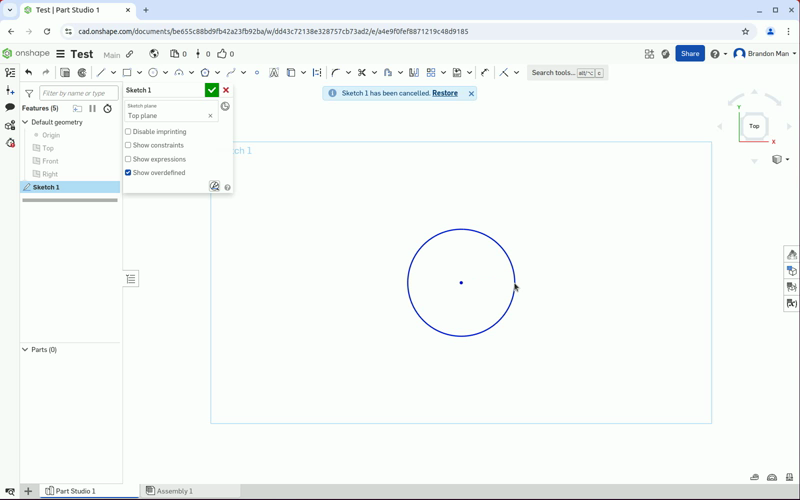
mouse_move(436, 316)
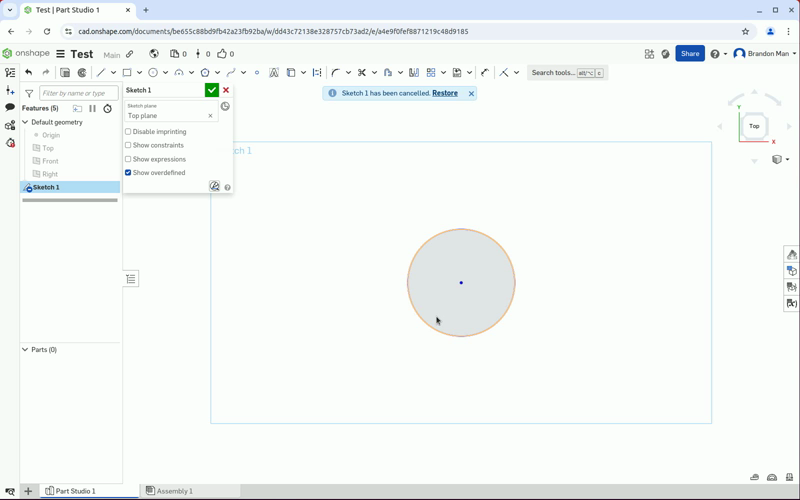
click(436, 316)
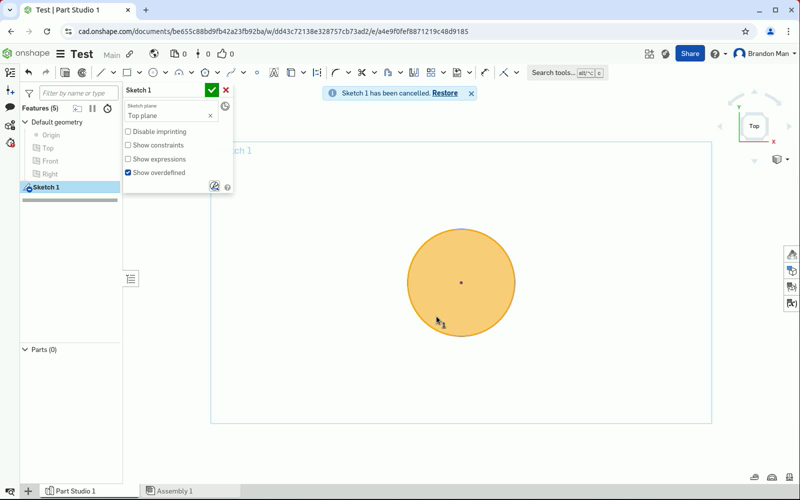
mouse_move(73, 352)
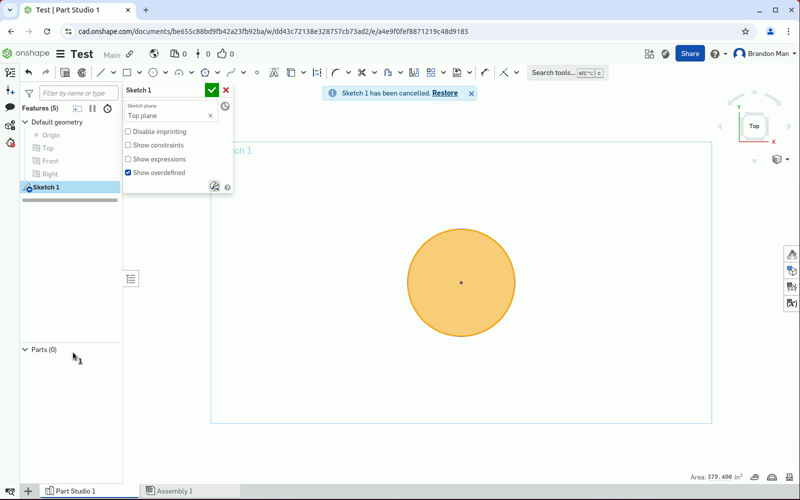
key(shift+y)
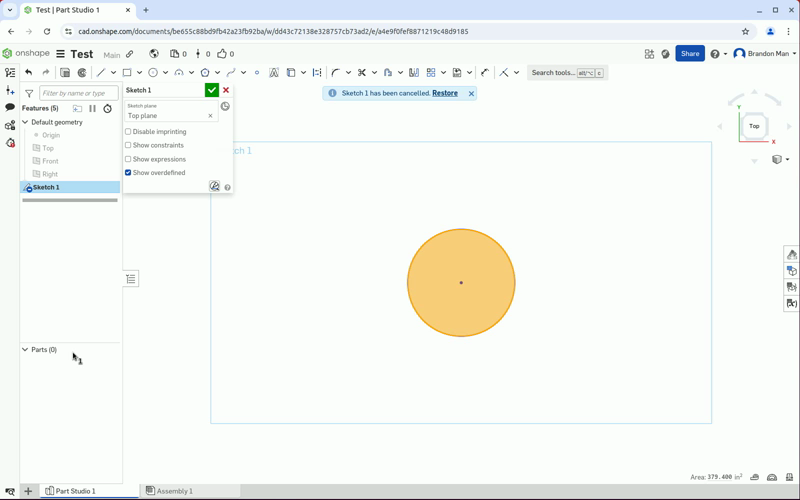
key(shift+e)
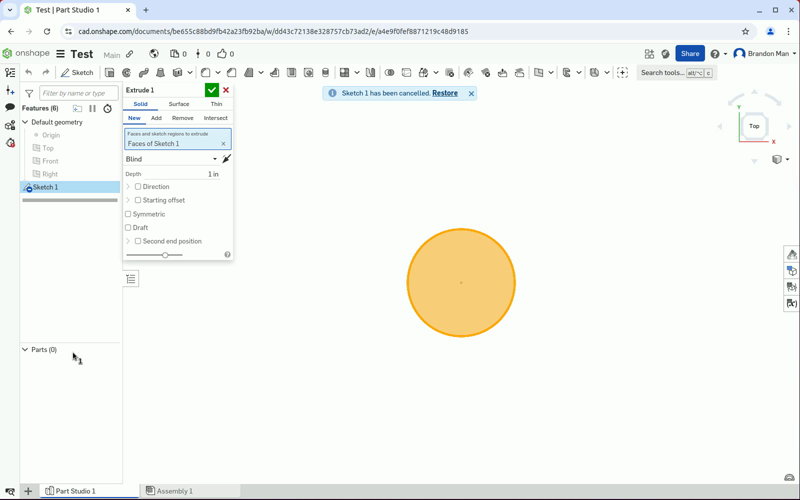
mouse_move(143, 106)
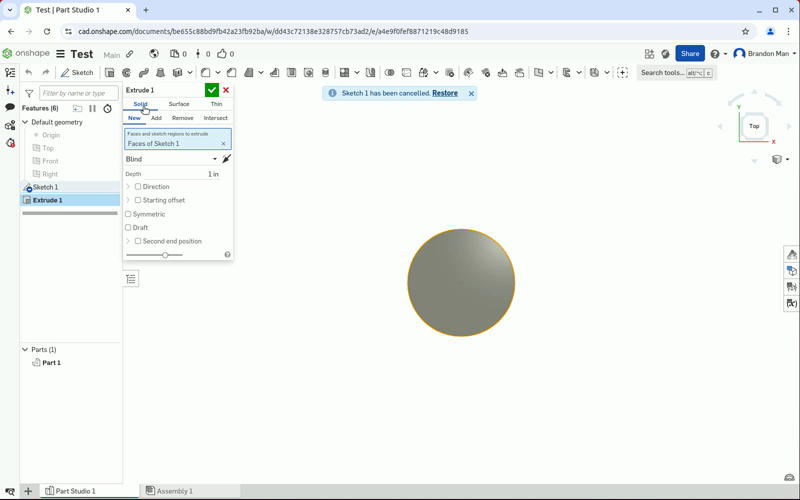
click(143, 106)
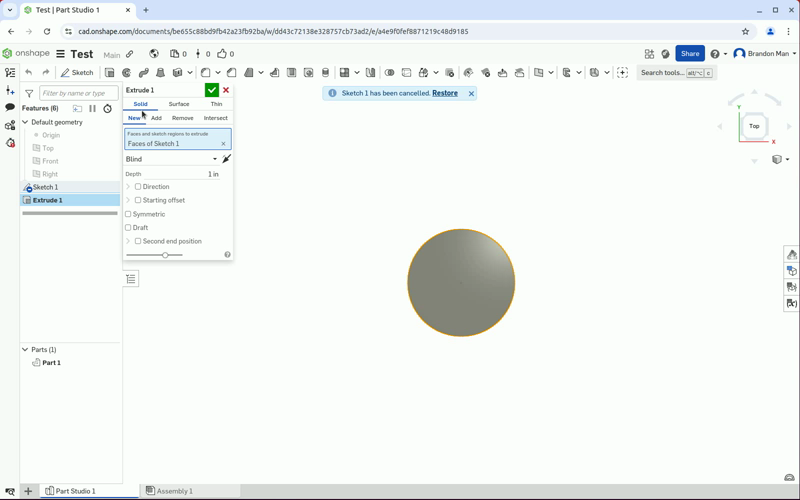
mouse_move(137, 120)
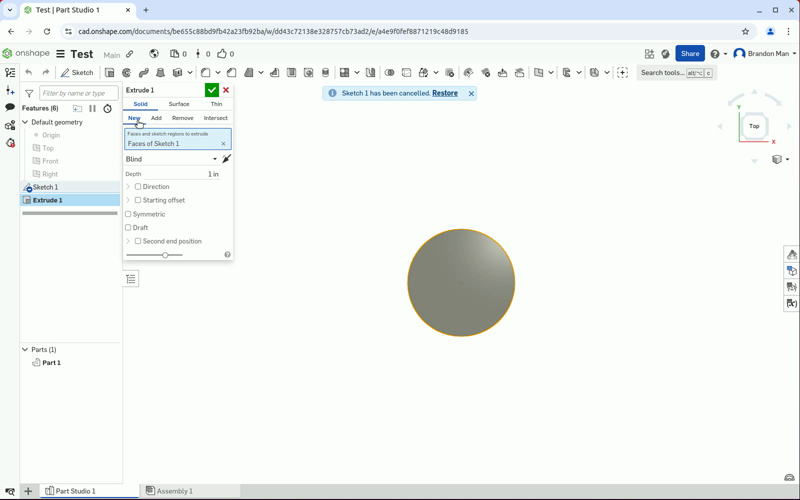
click(137, 120)
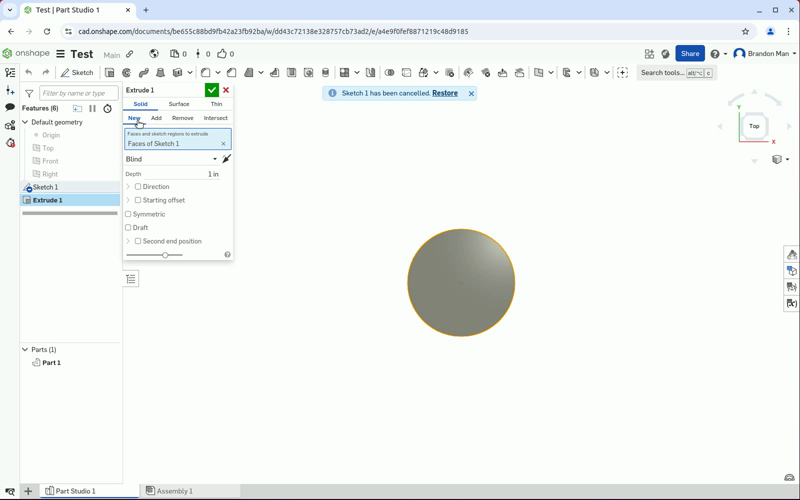
key(tab, 4)
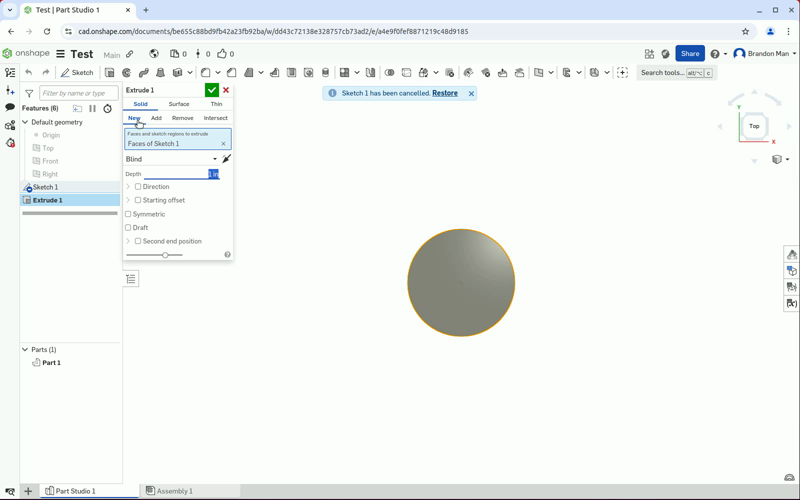
text(4.333)
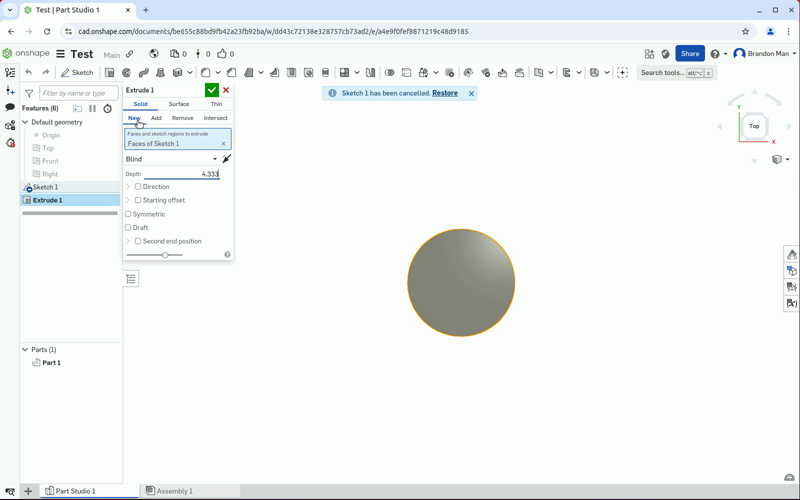
key(enter)
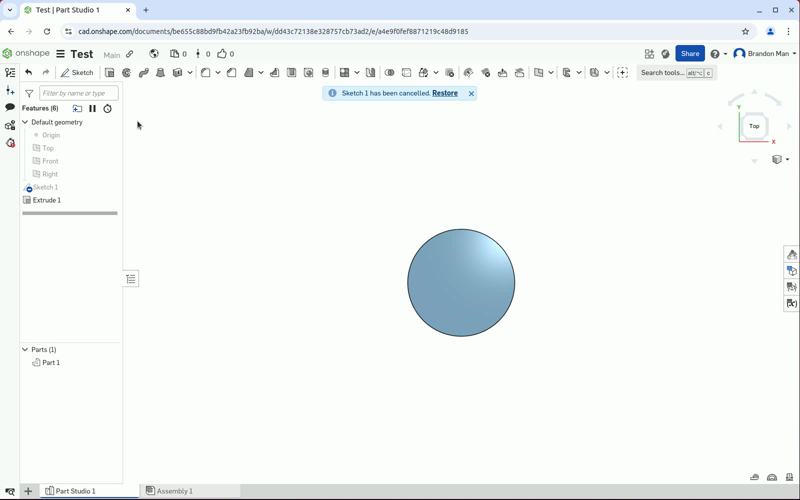
key(shift+h)
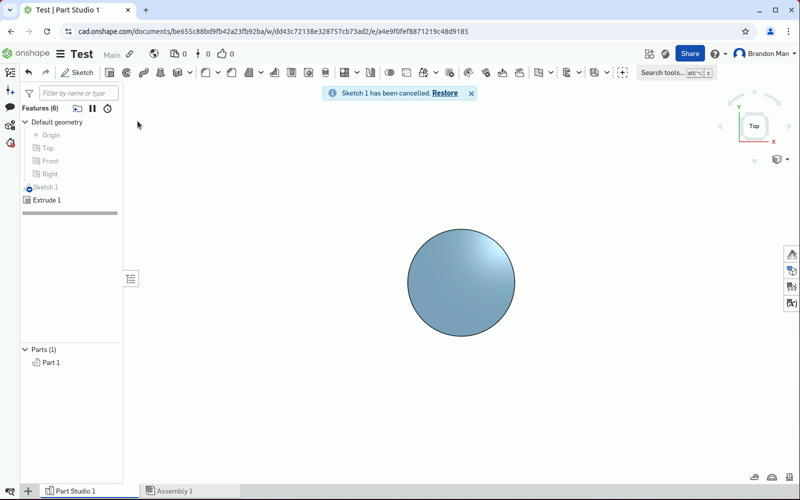
key(shift+h)
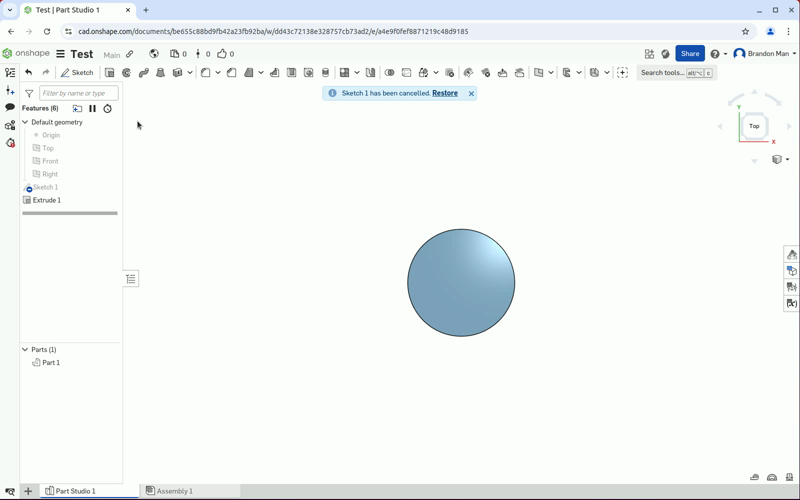
mouse_move(73, 189)
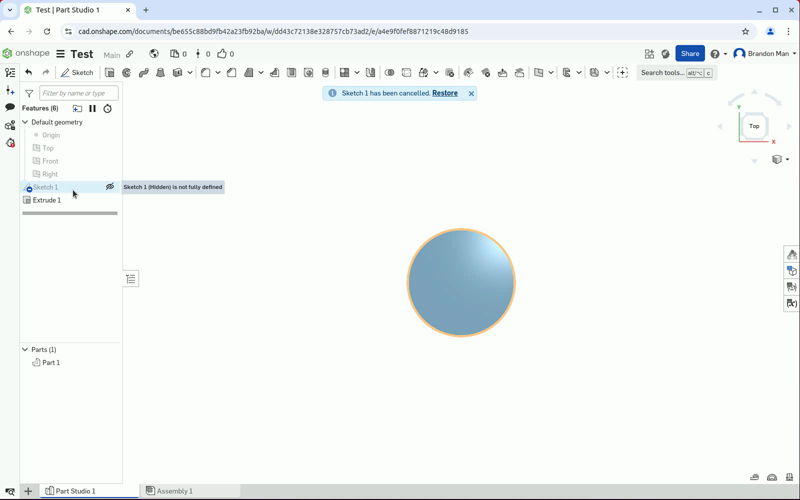
click(73, 189)
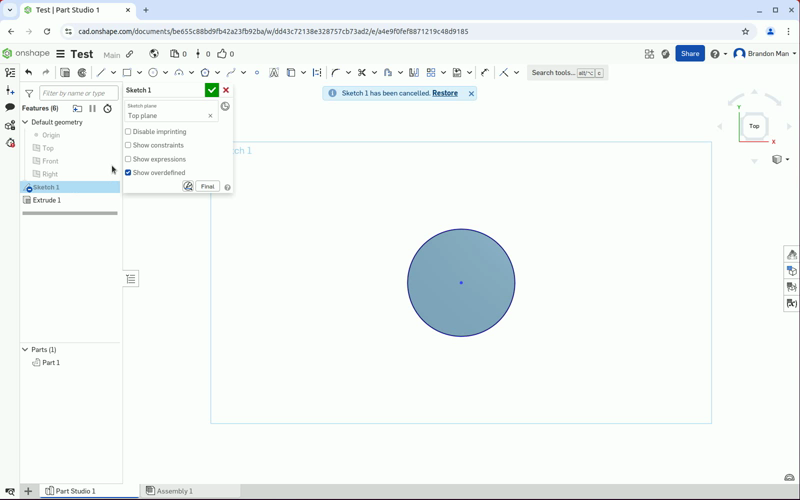
mouse_move(229, 92)
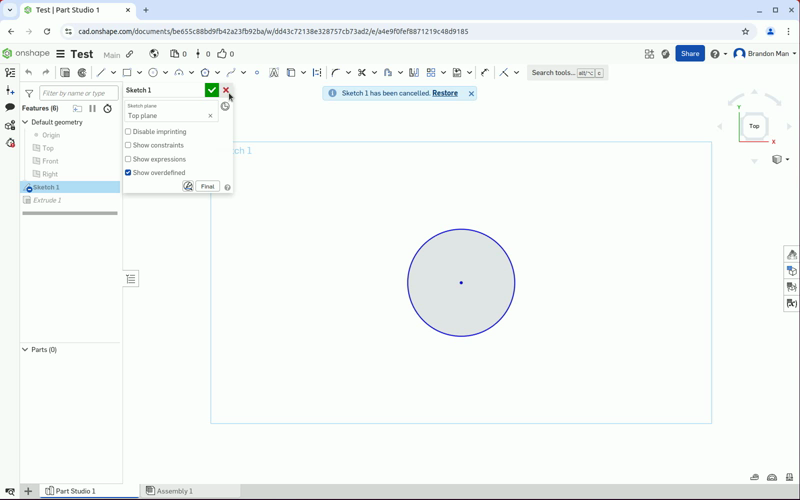
click(229, 92)
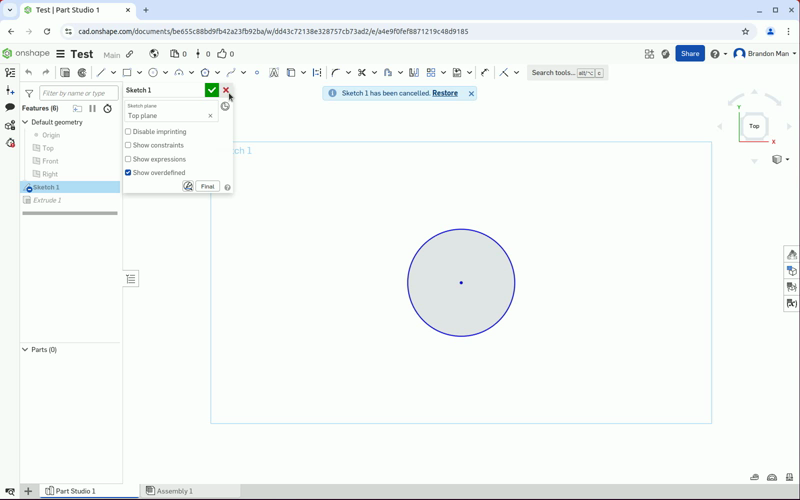
key(shift+s)
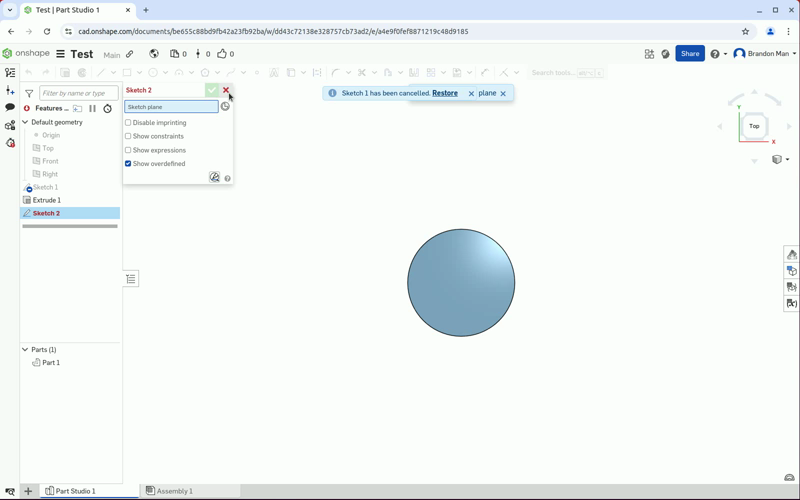
mouse_move(73, 150)
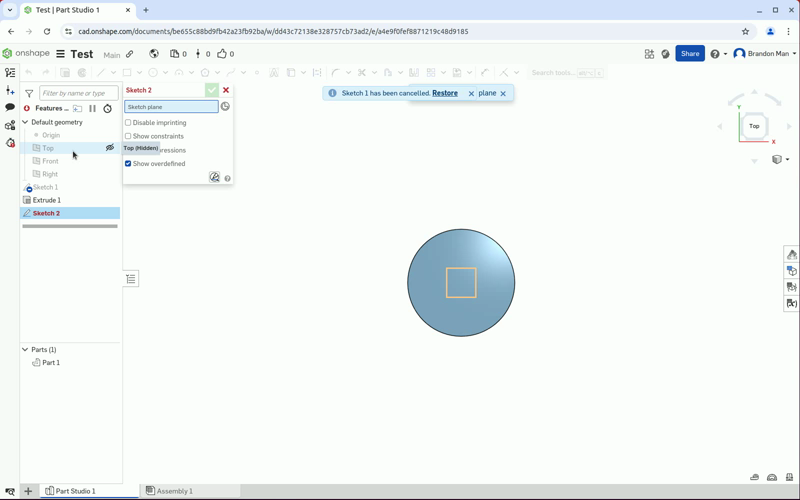
click(73, 150)
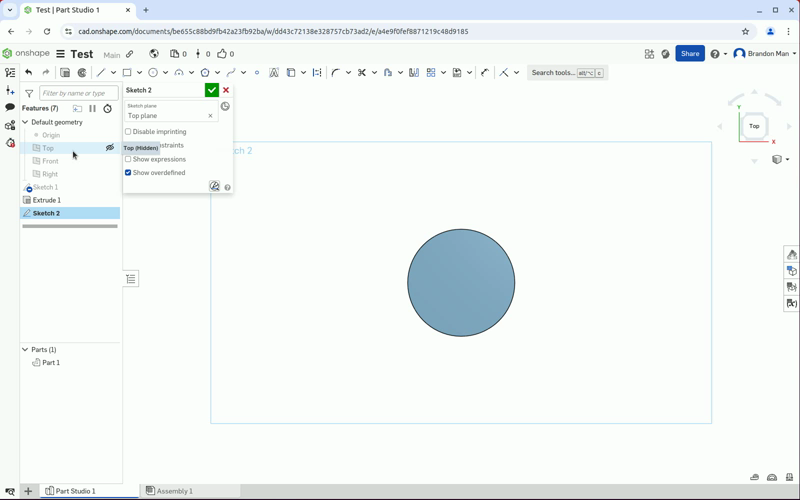
mouse_move(73, 352)
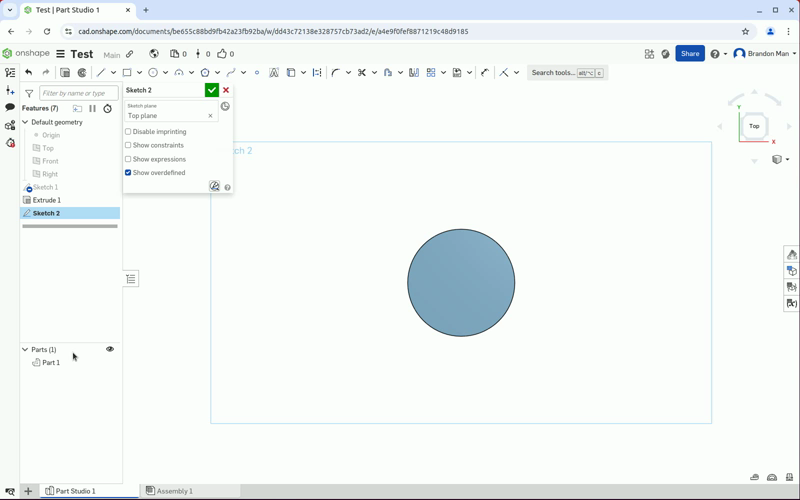
key(y)
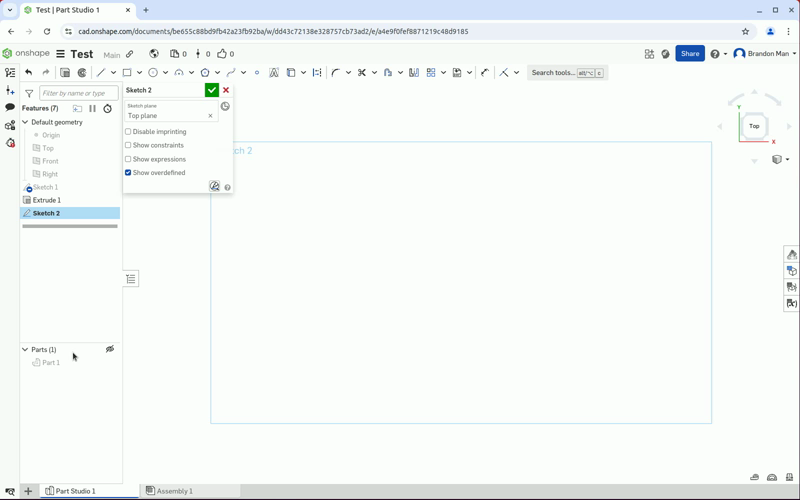
key(a)
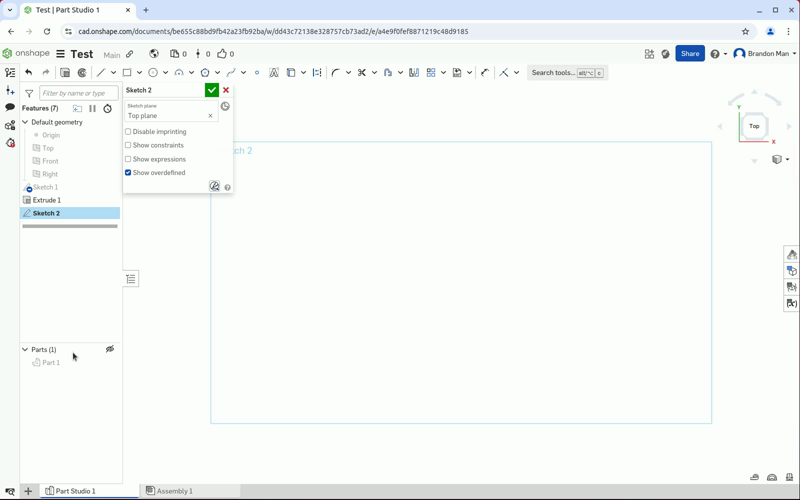
key_down(shift)
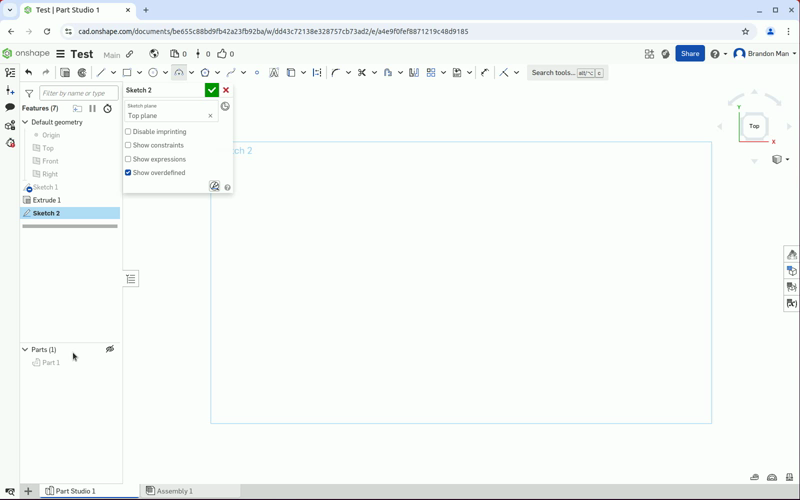
mouse_move(407, 170)
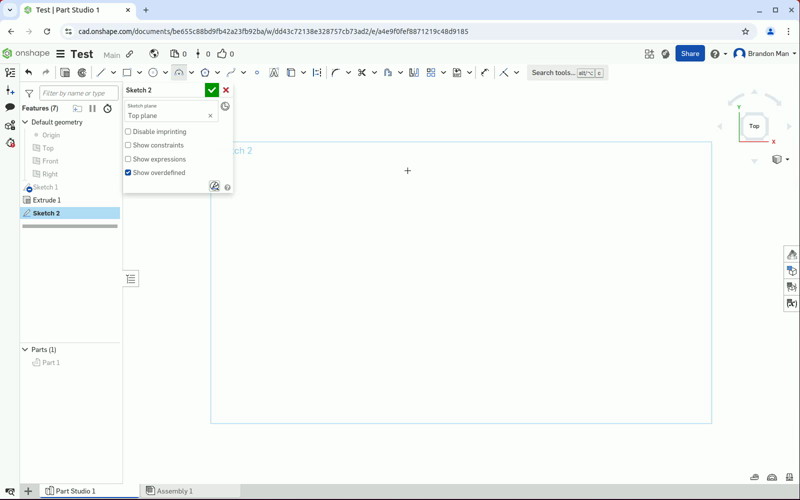
click(407, 170)
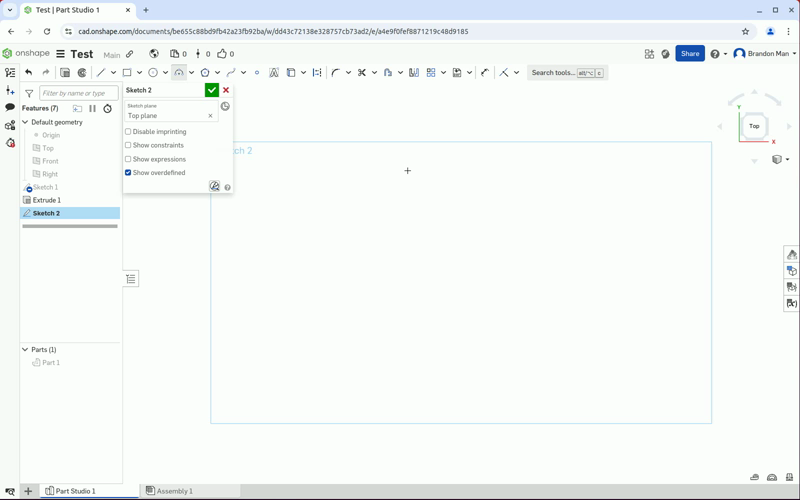
key_up(shift)
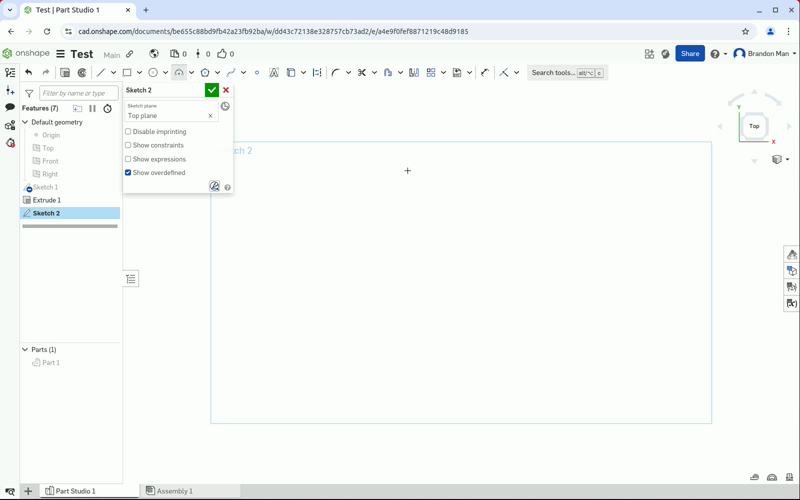
key_down(shift)
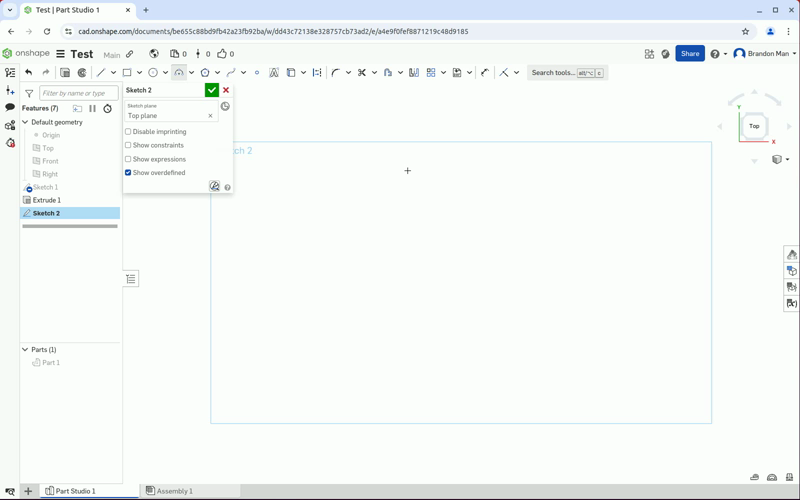
mouse_move(429, 240)
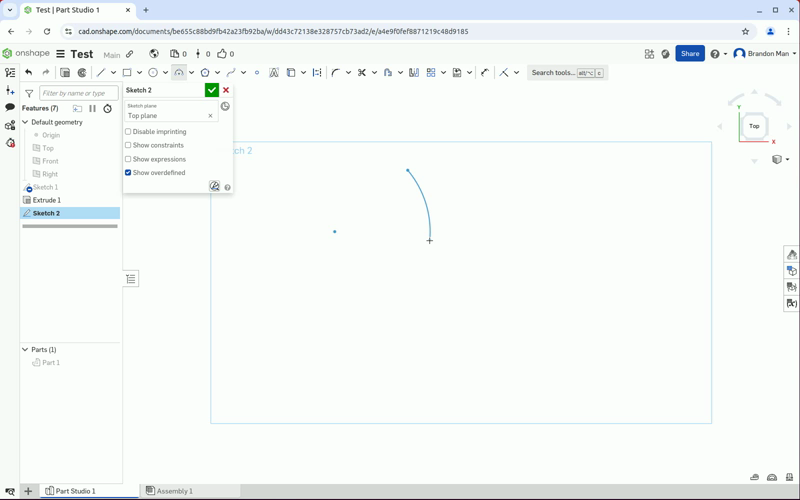
click(429, 240)
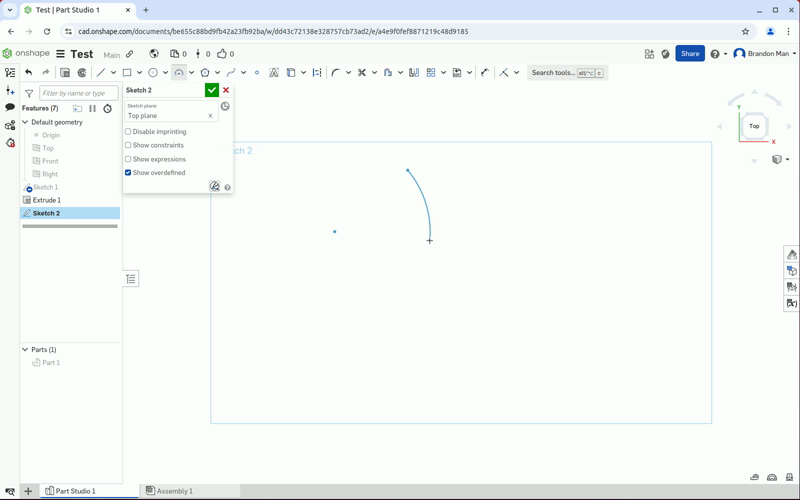
mouse_move(427, 202)
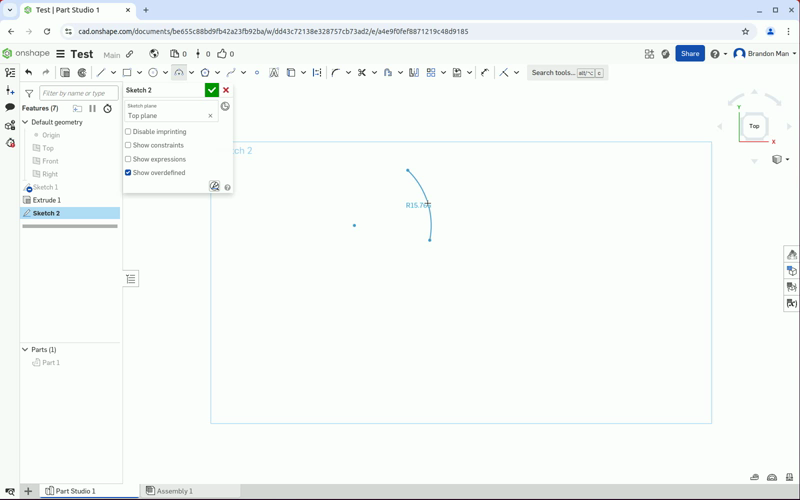
click(427, 202)
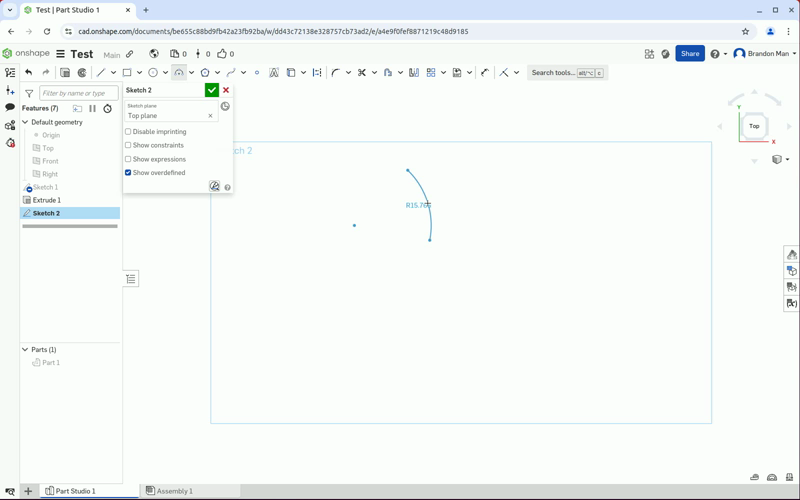
key_up(shift)
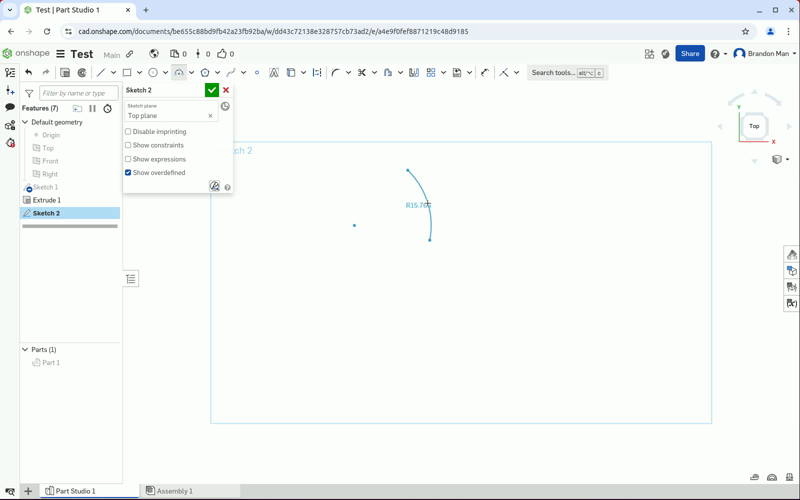
mouse_move(429, 240)
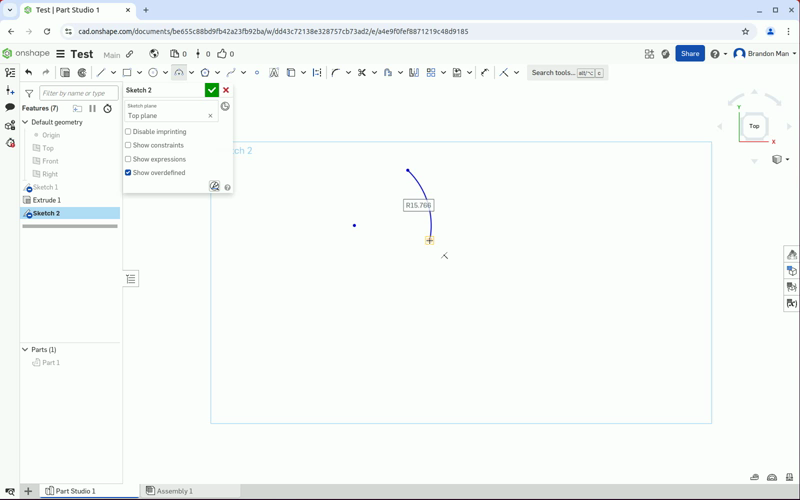
click(429, 240)
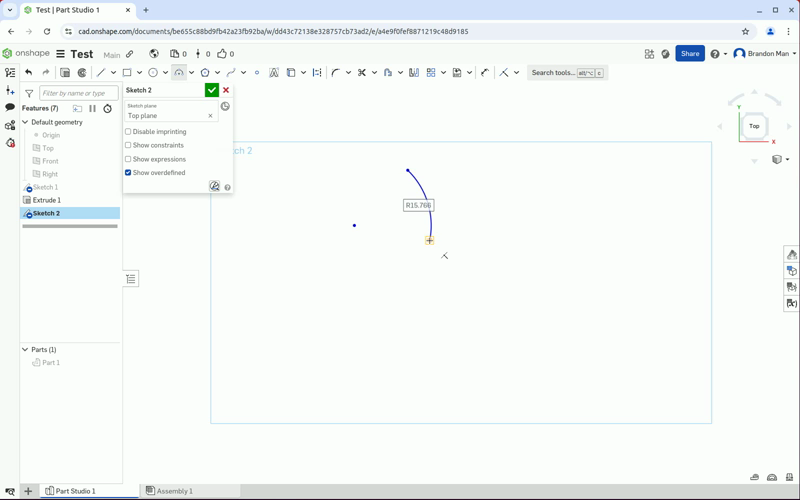
key_down(shift)
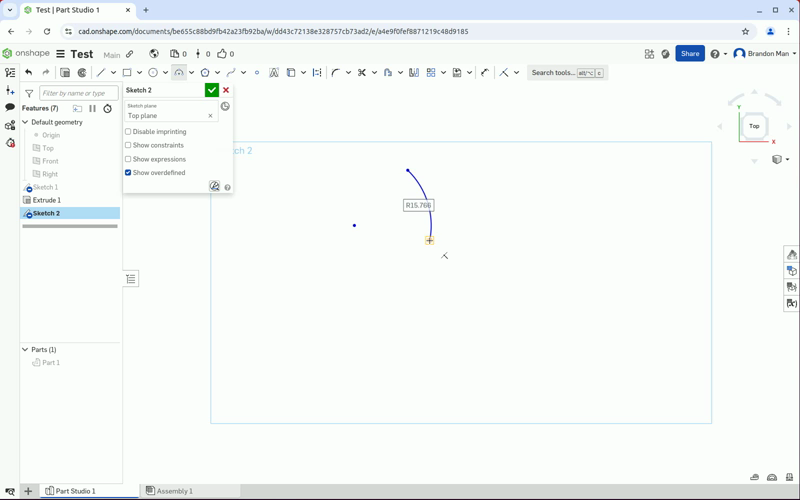
mouse_move(460, 230)
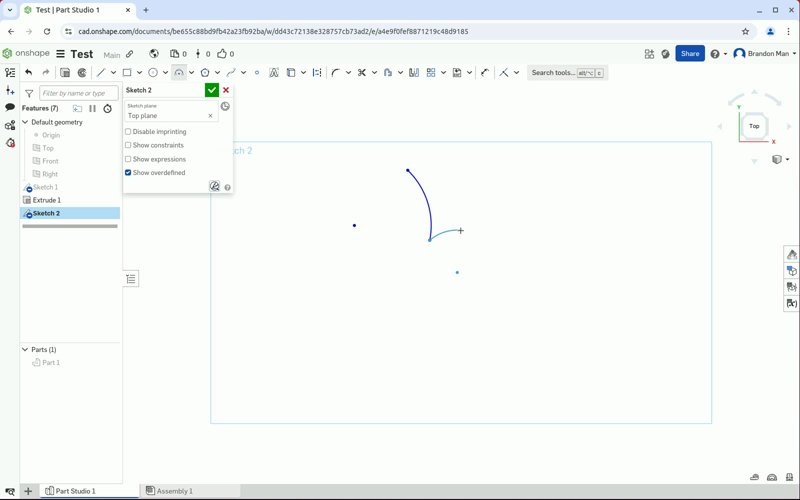
click(460, 230)
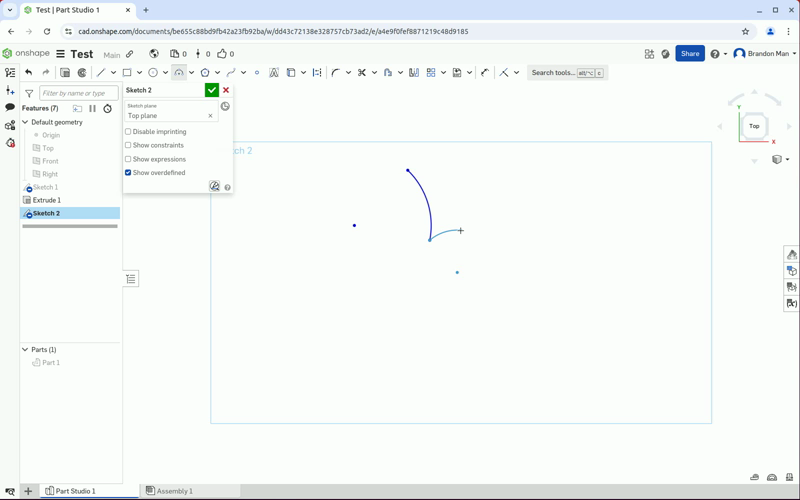
mouse_move(444, 232)
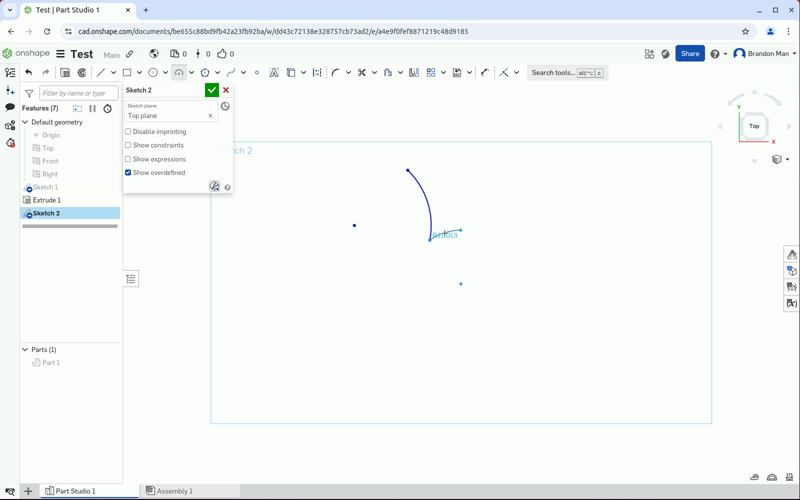
click(444, 232)
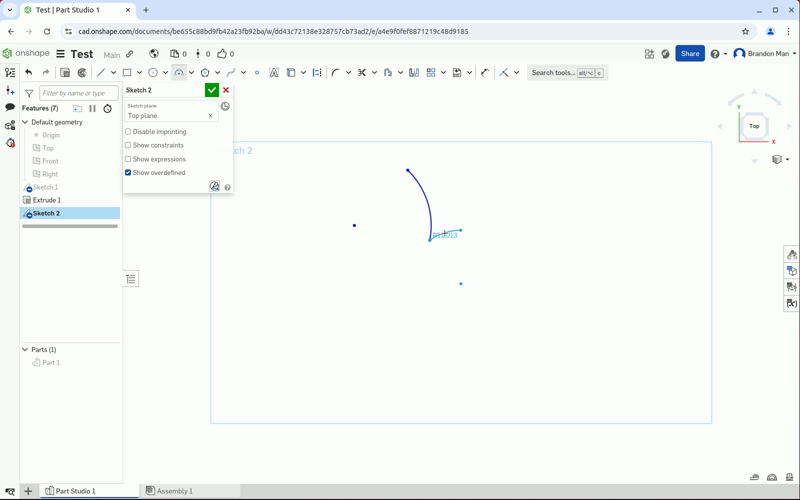
key_up(shift)
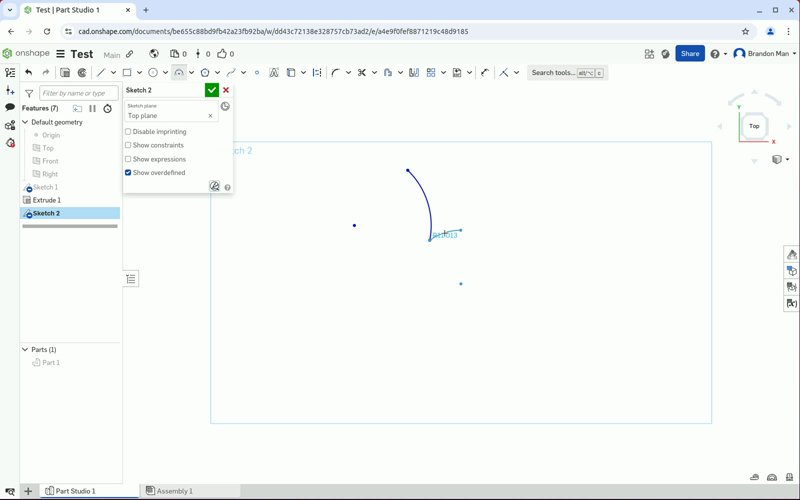
mouse_move(460, 230)
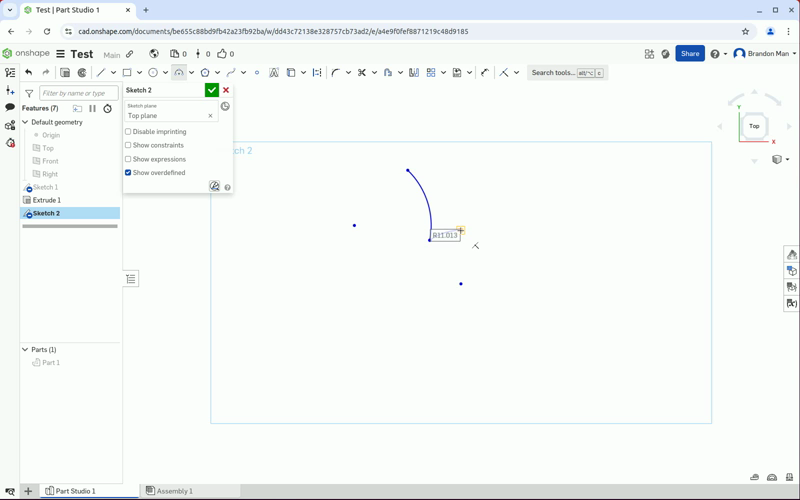
click(460, 230)
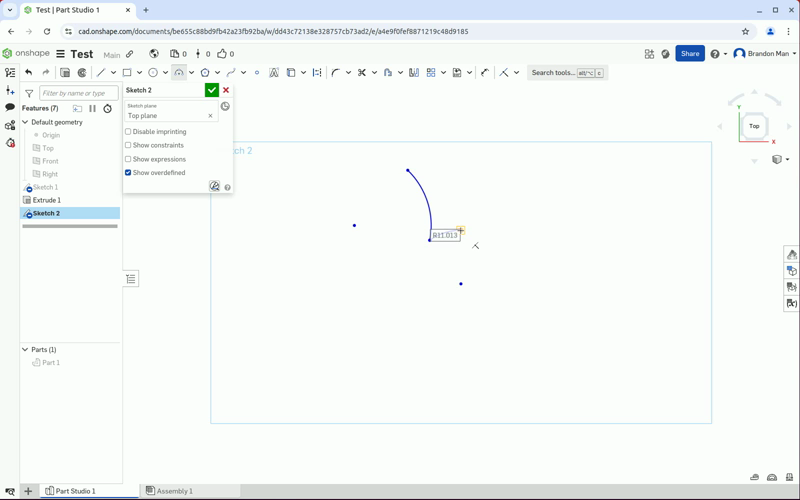
mouse_move(407, 170)
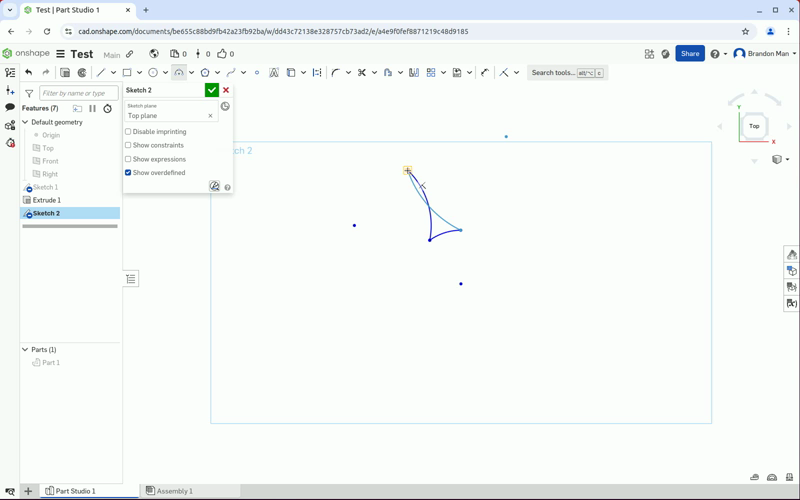
click(407, 170)
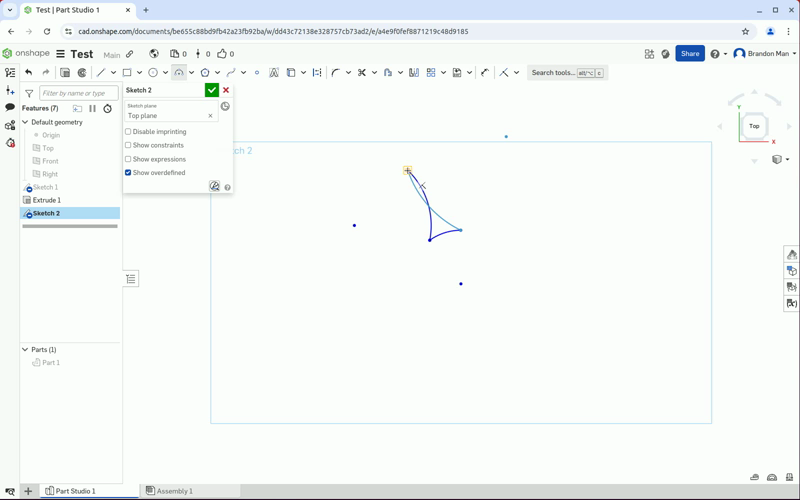
key_down(shift)
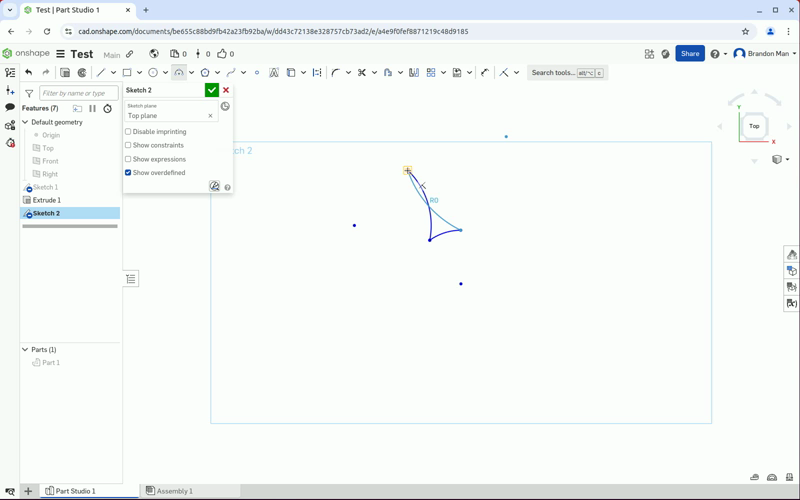
mouse_move(444, 191)
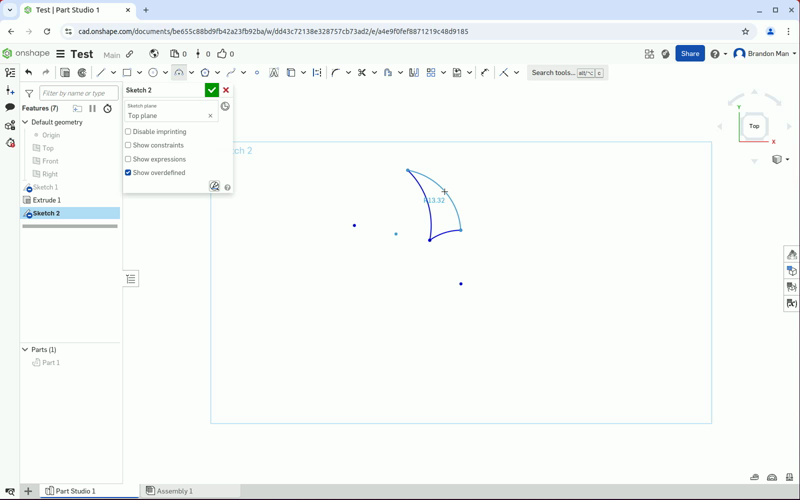
click(444, 191)
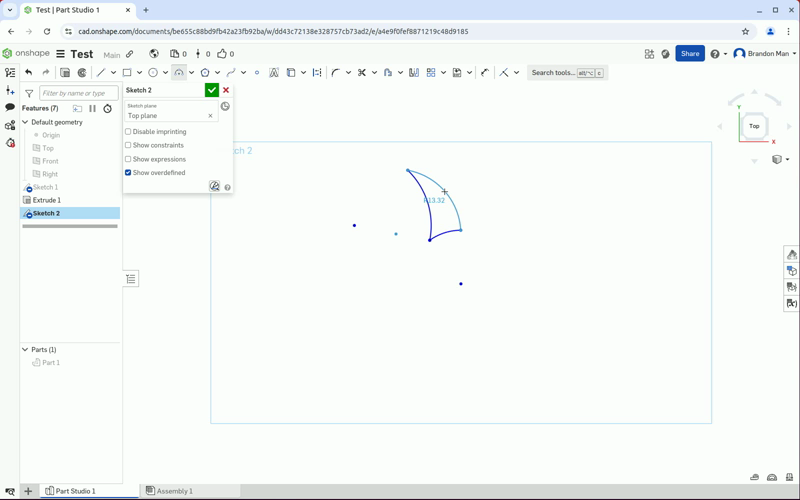
key_up(shift)
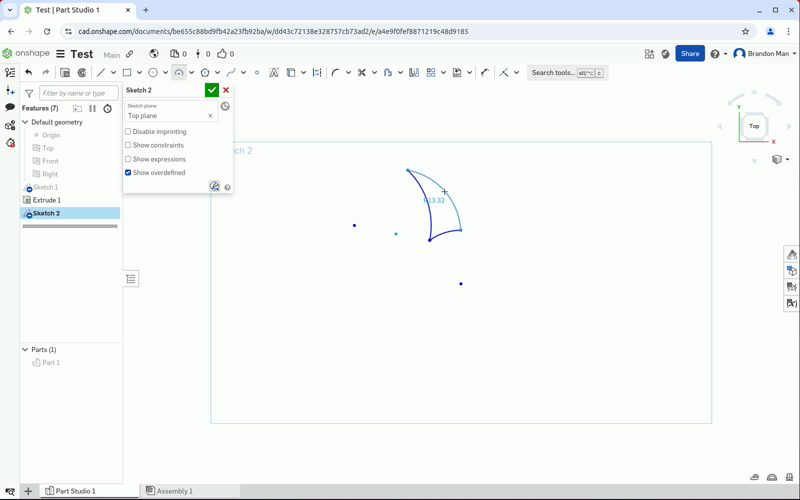
key(esc)
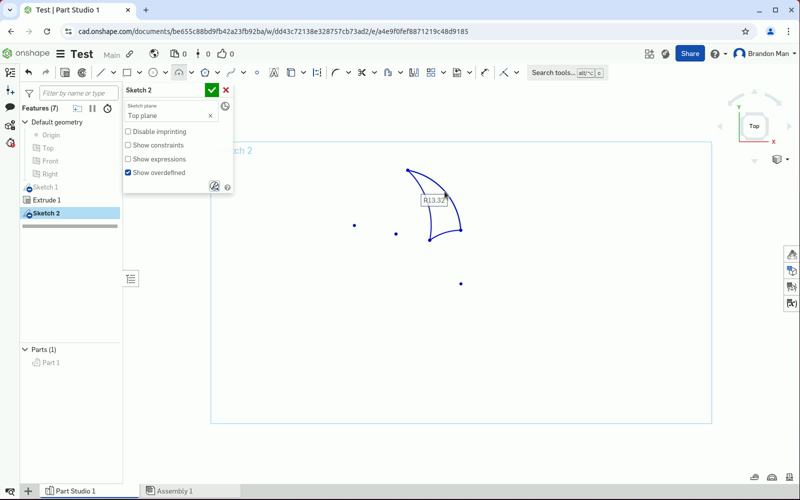
mouse_move(443, 201)
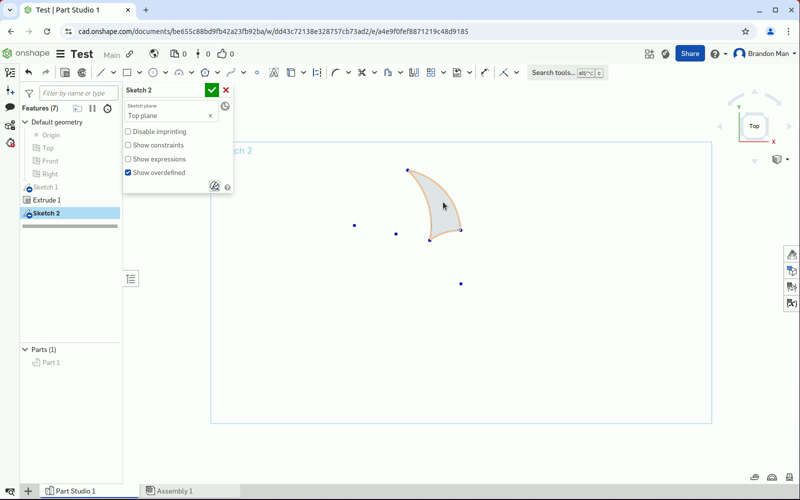
scroll(6)
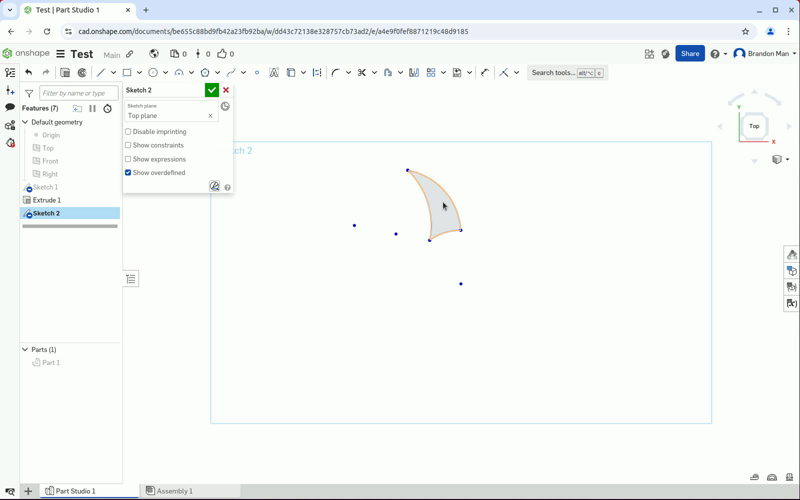
scroll(6)
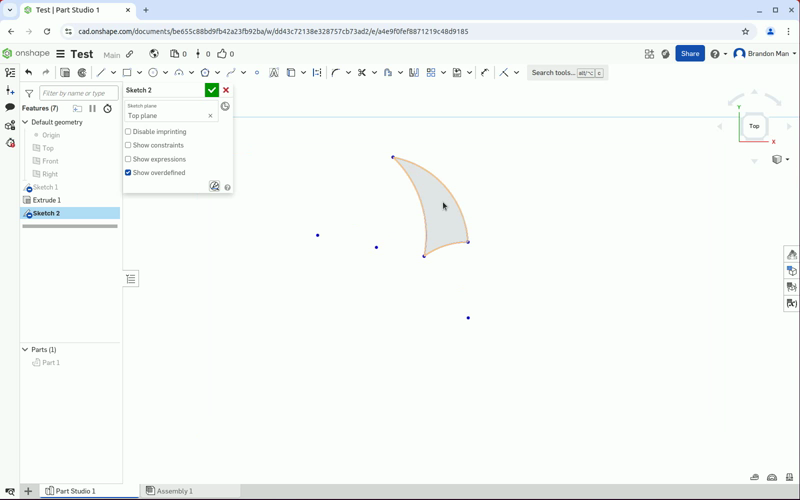
scroll(6)
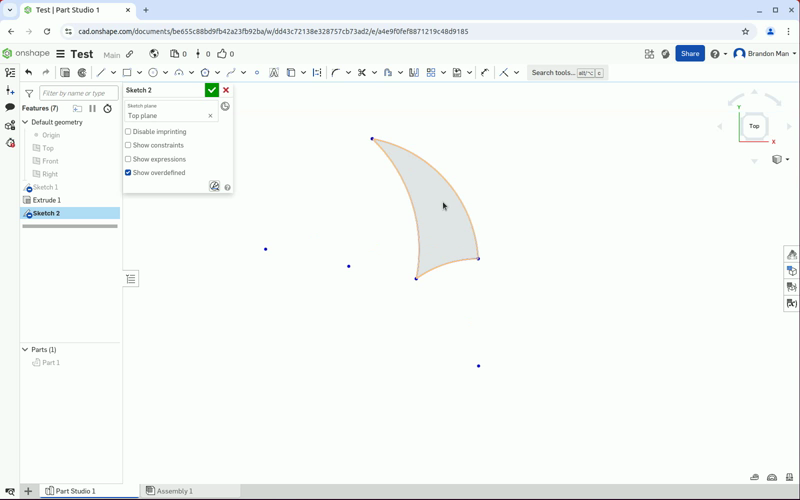
scroll(6)
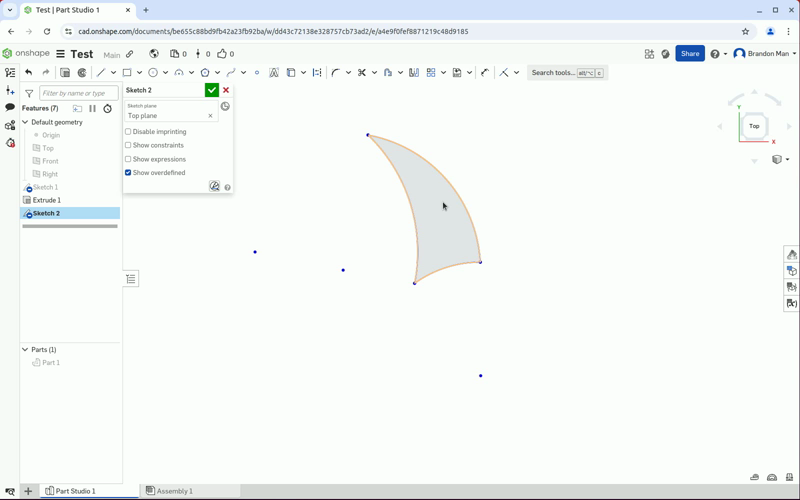
scroll(6)
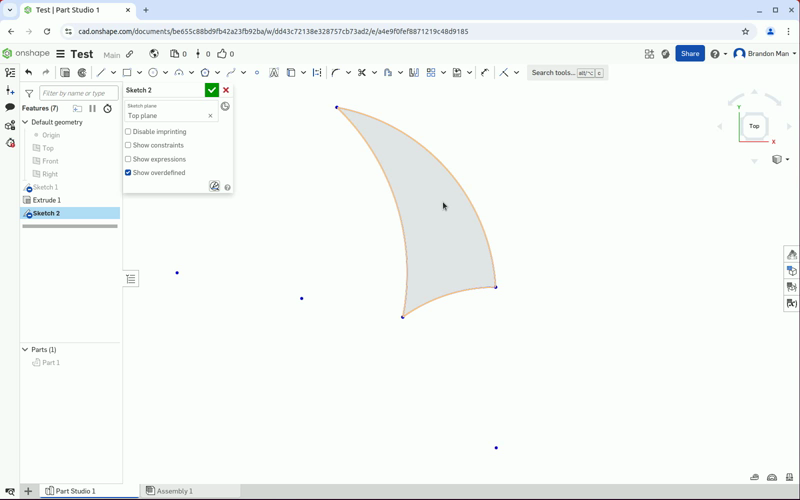
scroll(6)
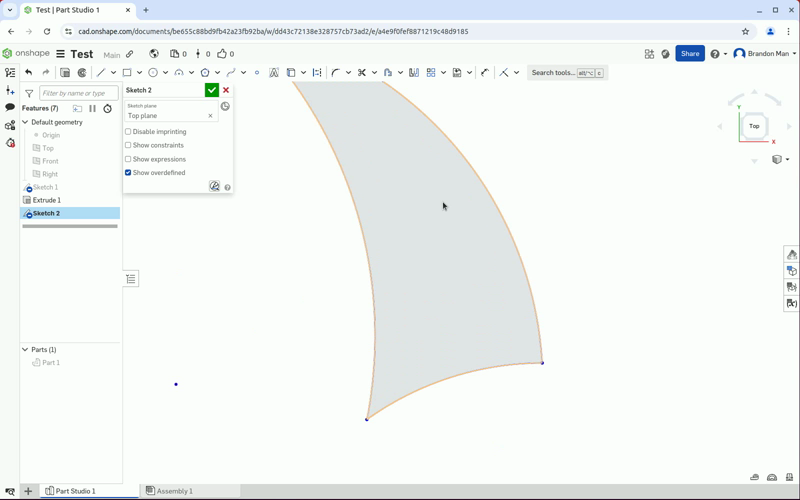
scroll(6)
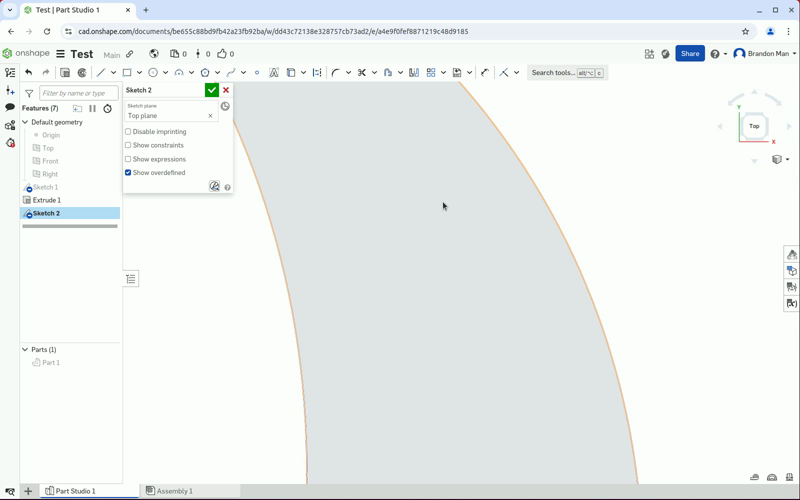
click(443, 201)
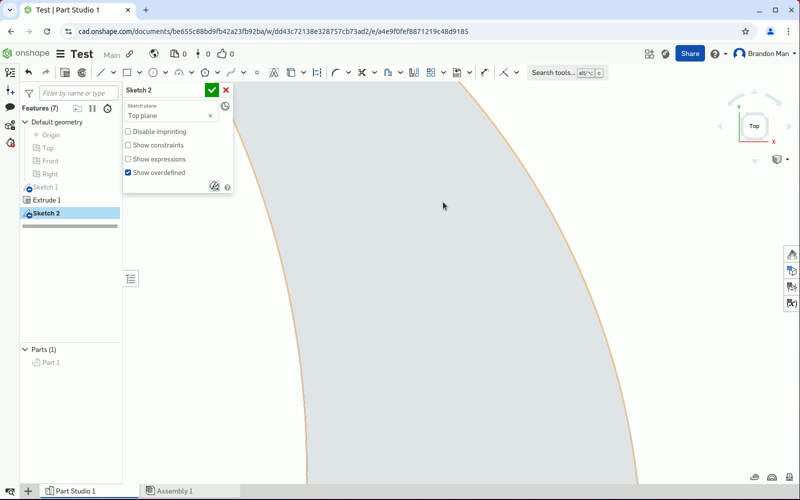
scroll(-6)
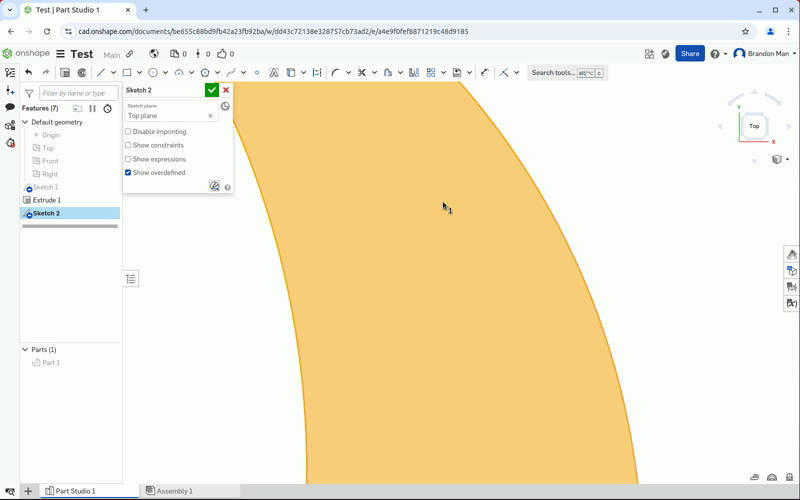
scroll(-6)
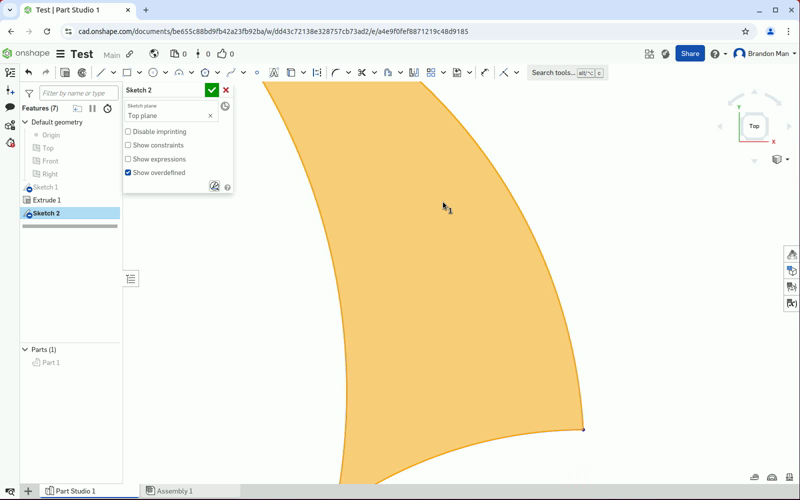
scroll(-6)
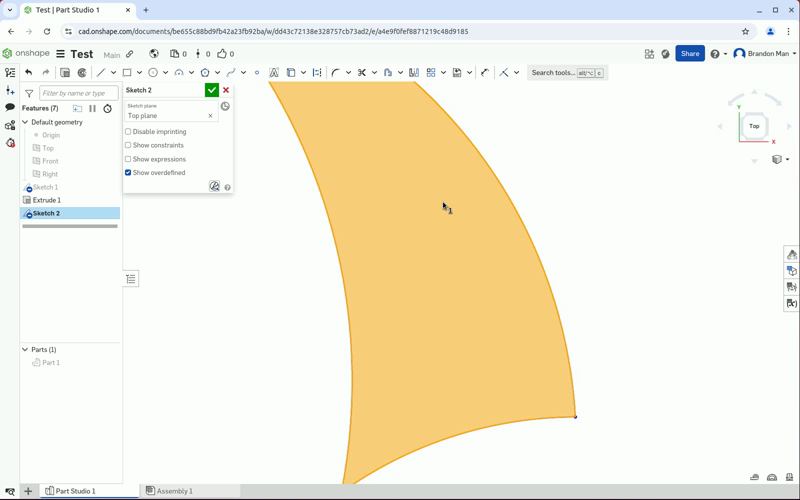
scroll(-6)
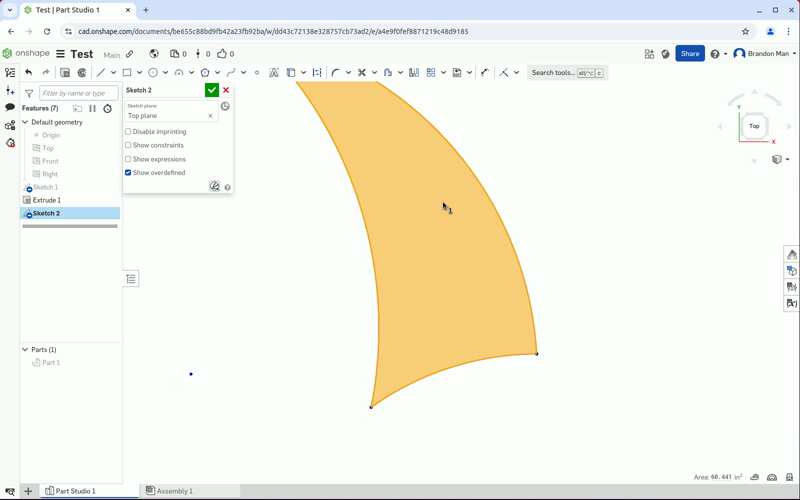
scroll(-6)
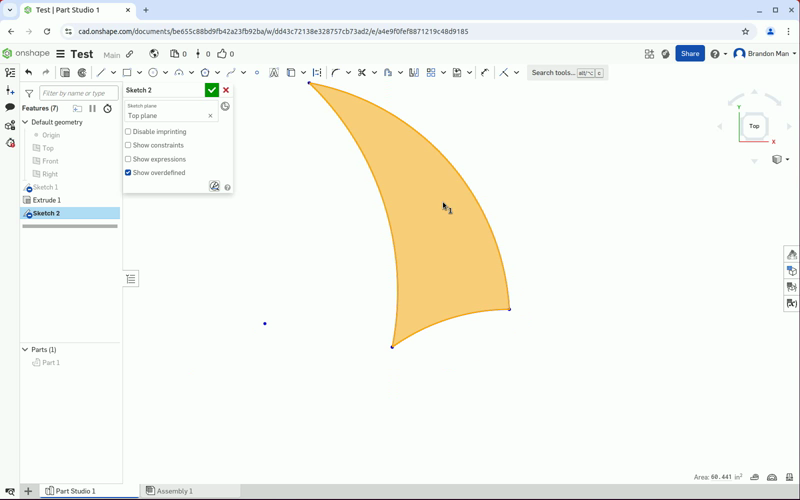
scroll(-6)
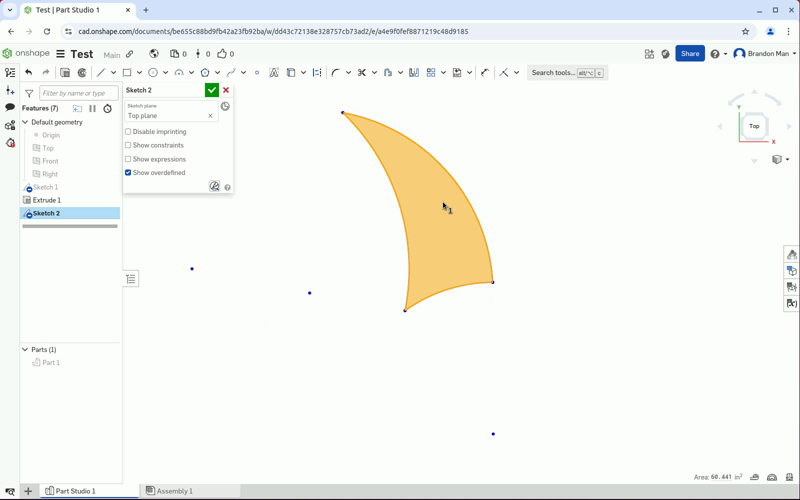
scroll(-6)
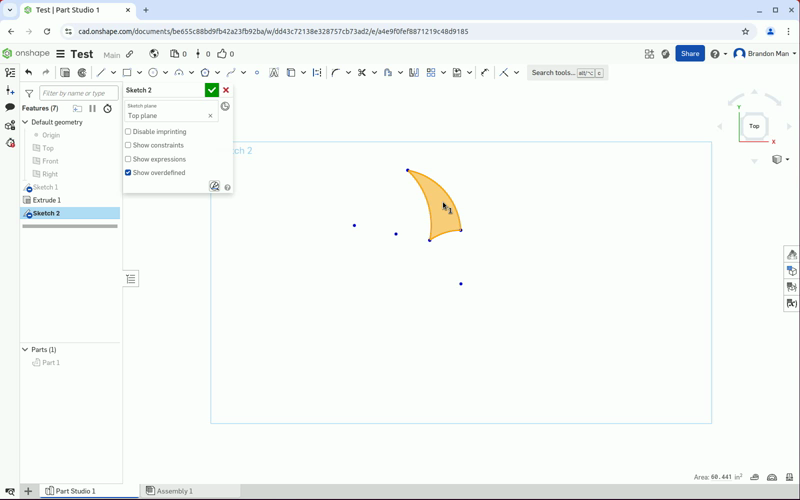
mouse_move(73, 352)
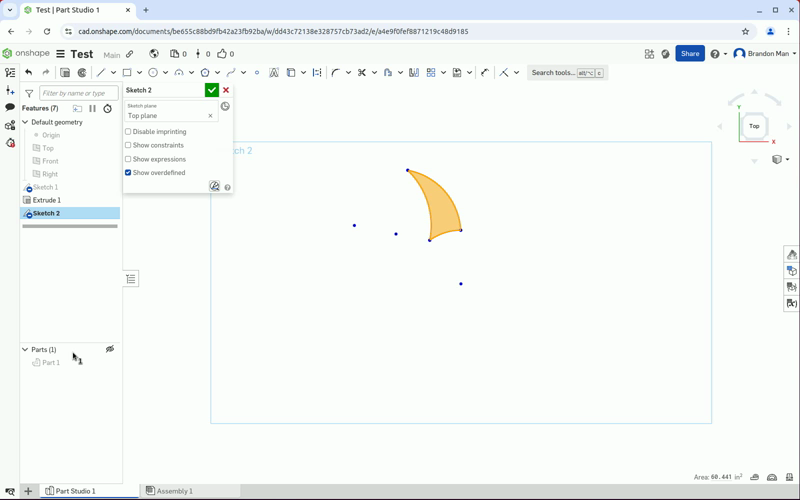
key(shift+y)
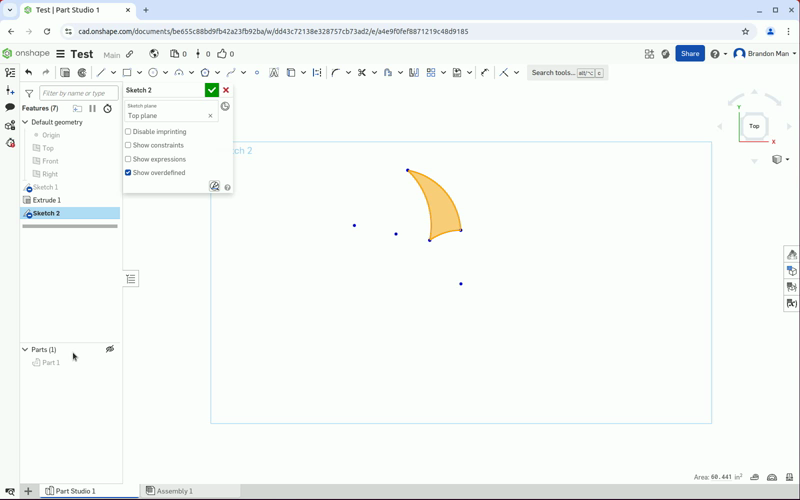
key(shift+e)
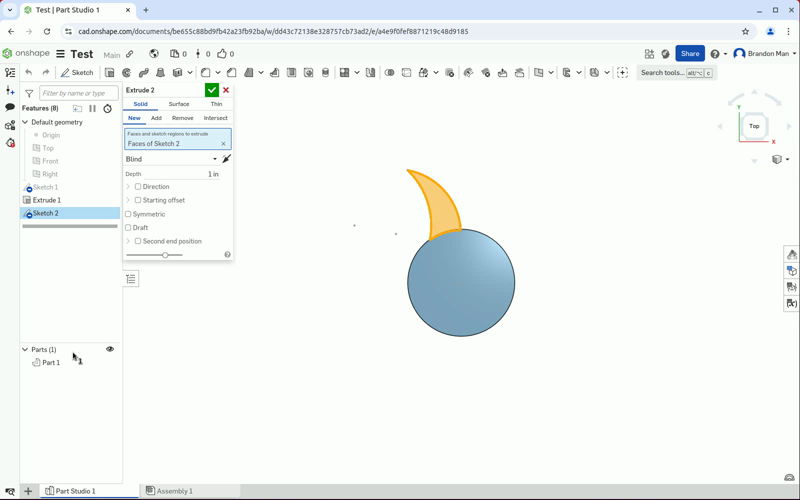
mouse_move(143, 106)
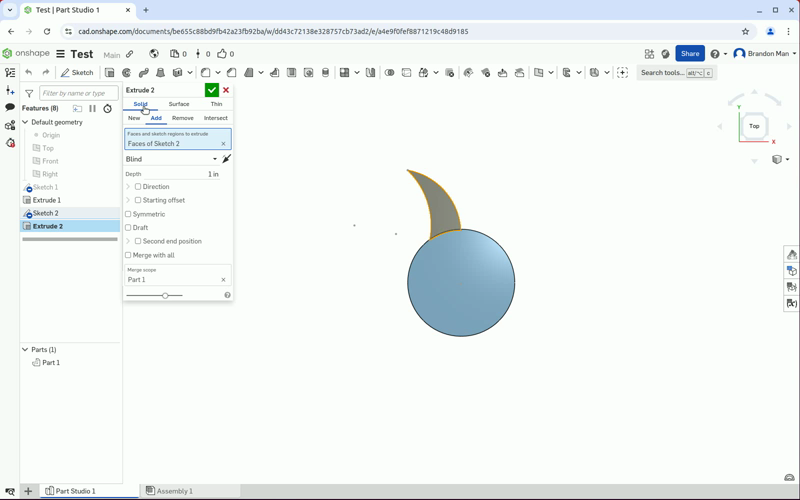
click(143, 106)
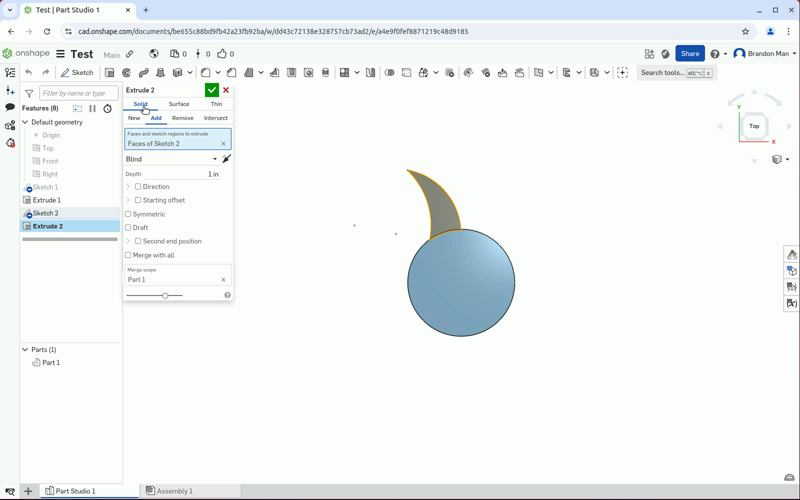
mouse_move(137, 120)
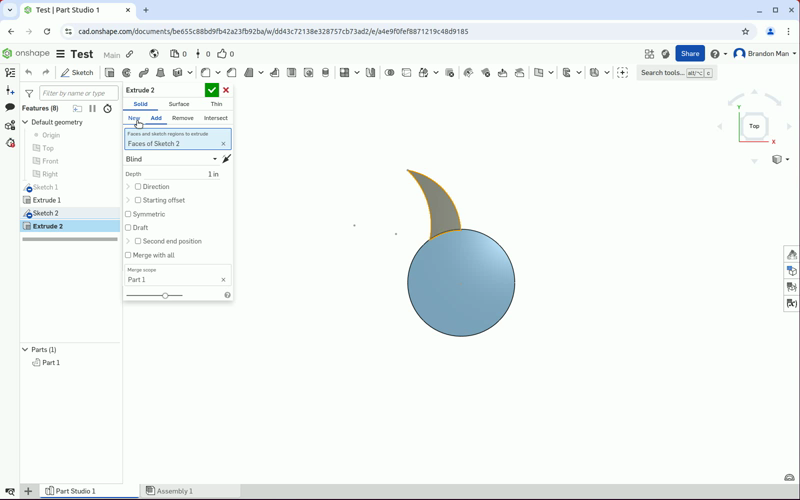
click(137, 120)
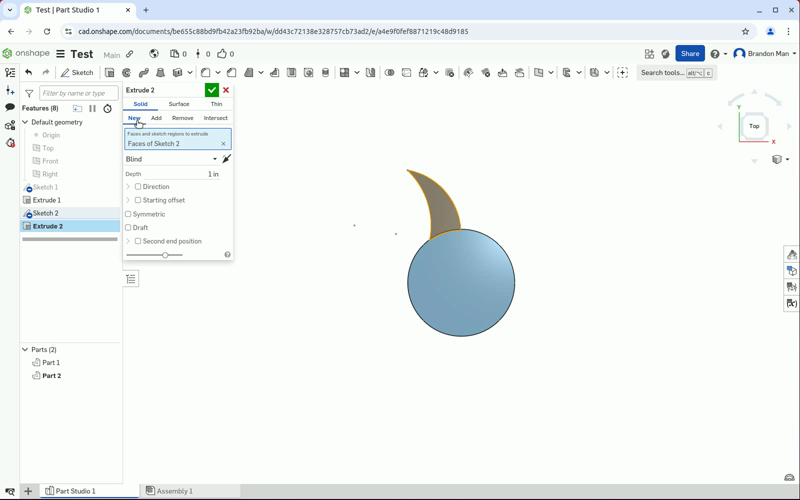
key(tab, 4)
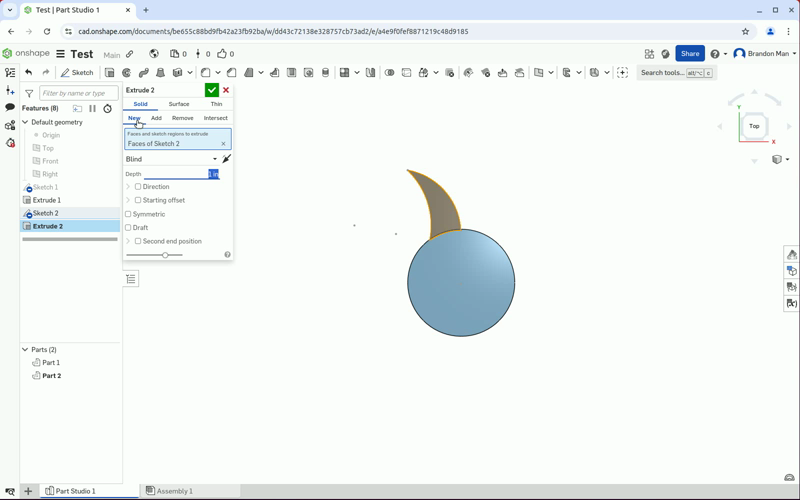
text(2.648)
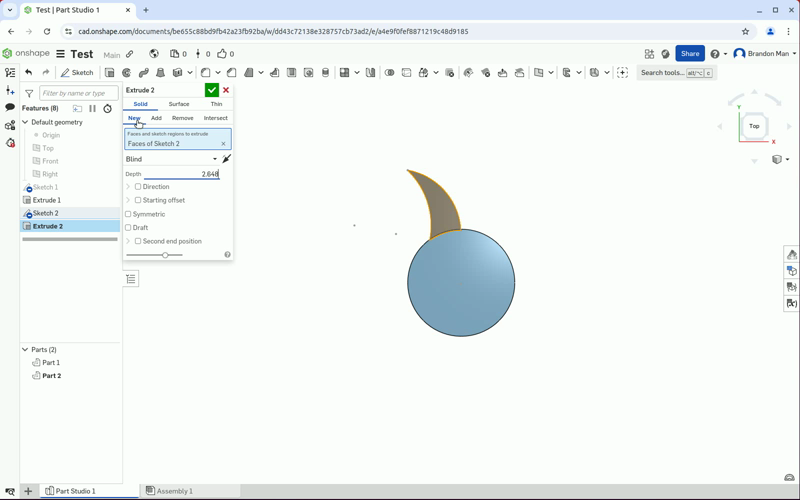
key(enter)
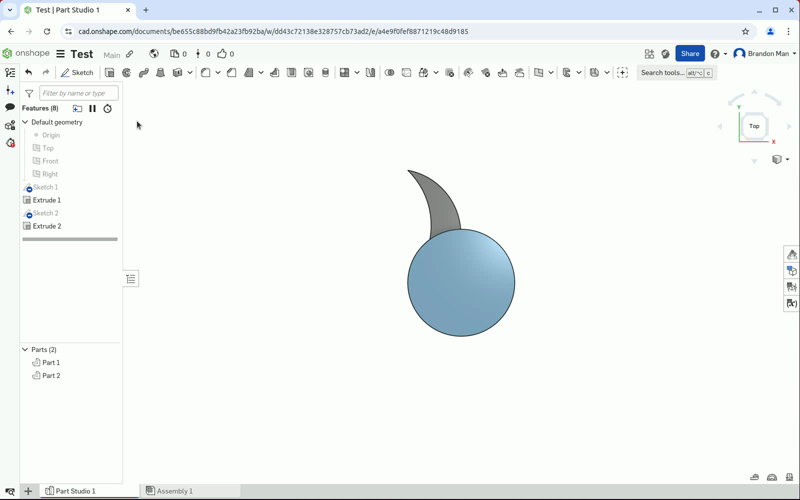
key(shift+h)
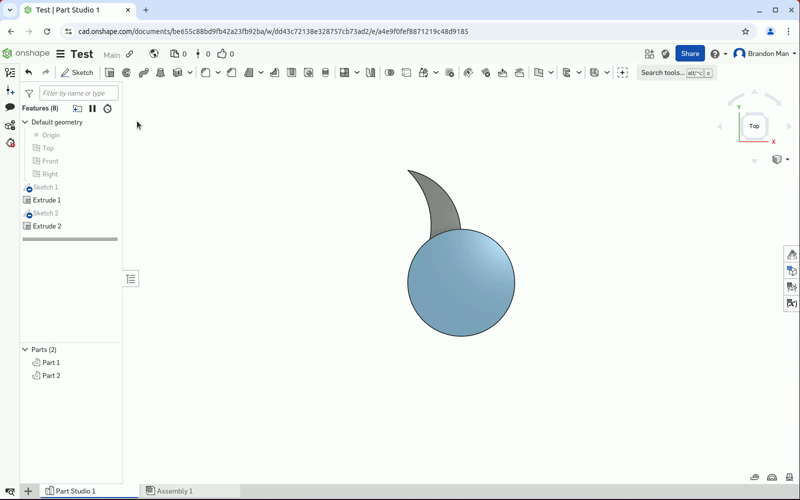
key(shift+h)
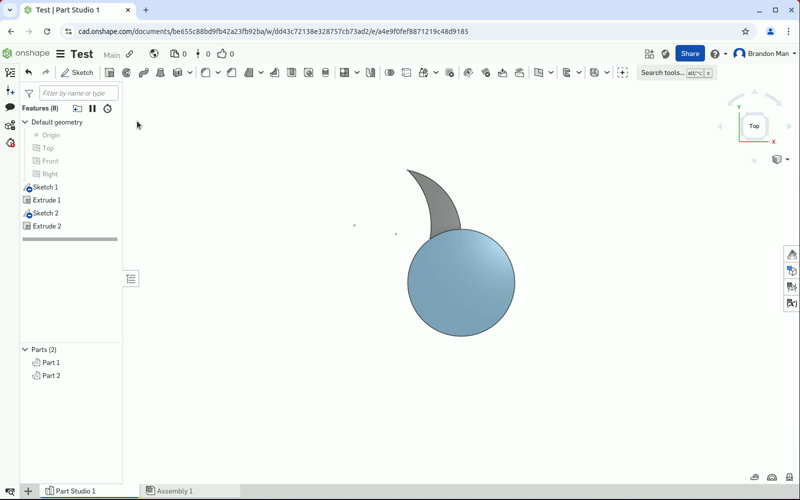
key(shift+7)
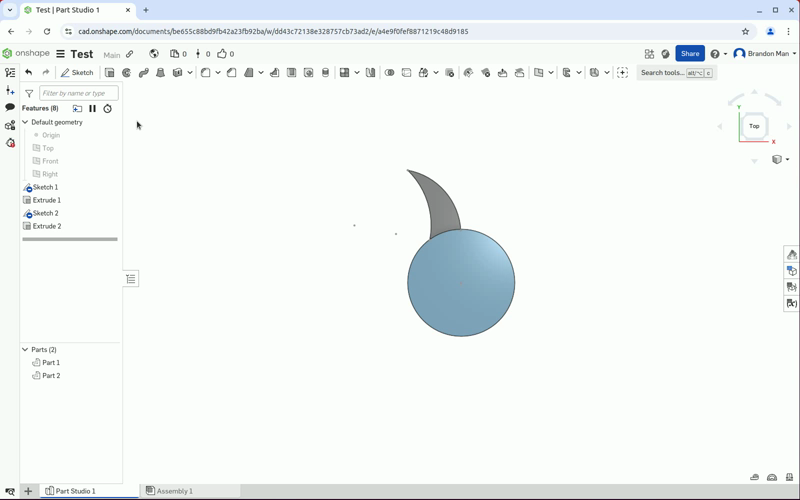
key(up, 3)
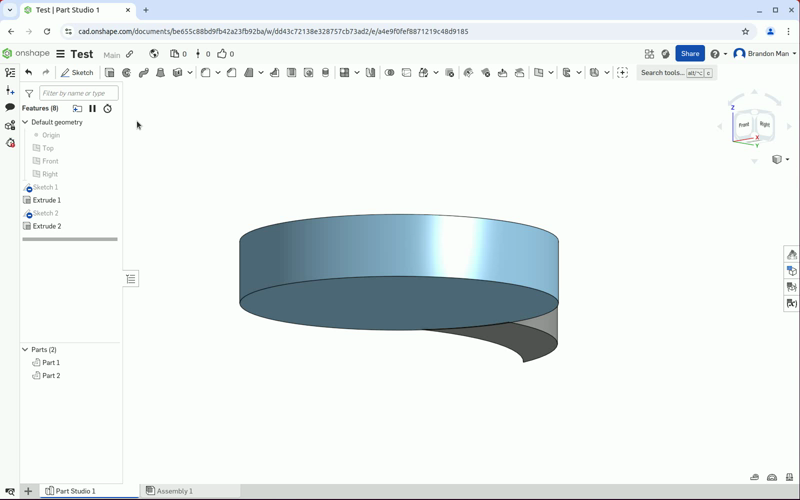
key(left, 3)
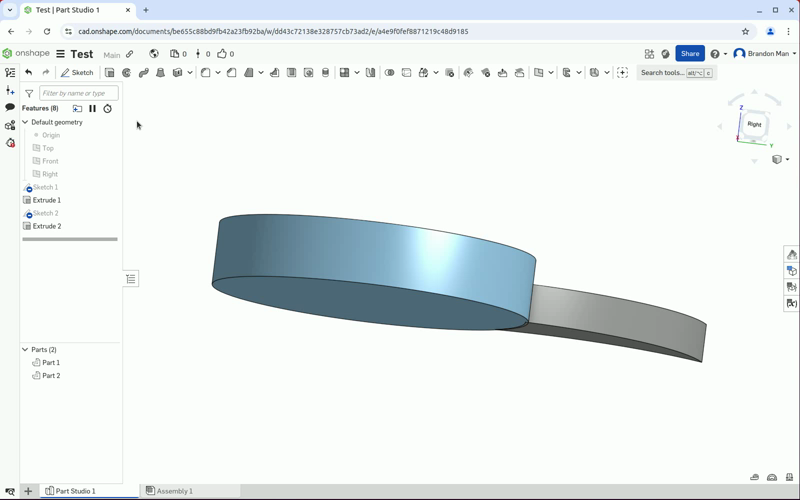
key(right, 3)
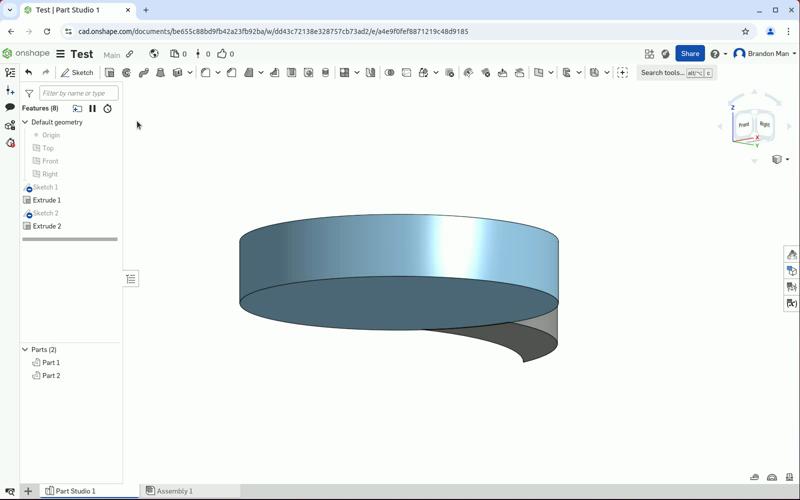
key(down, 3)
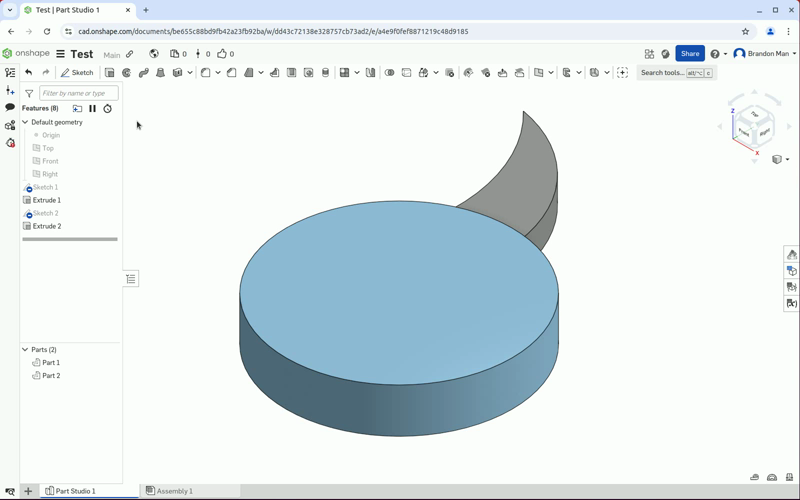
mouse_move(73, 189)
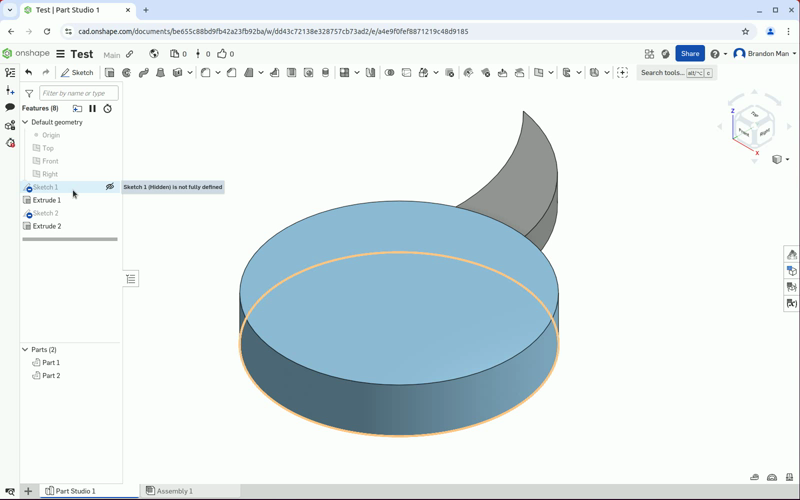
click(73, 189)